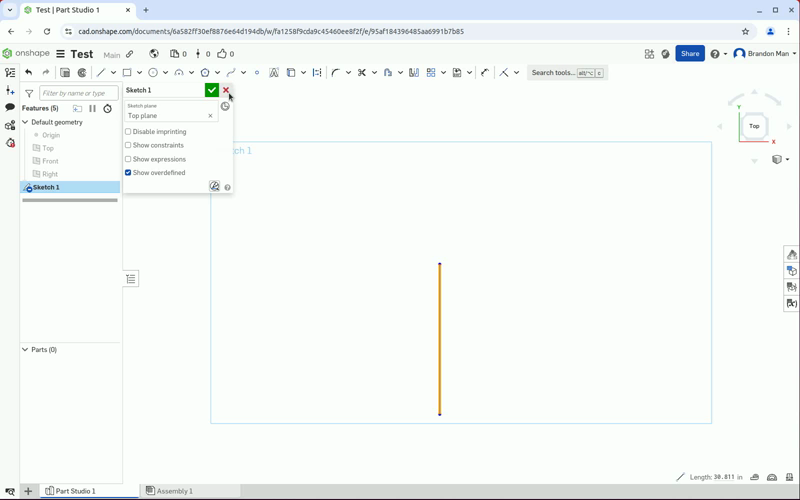
key(shift+h)
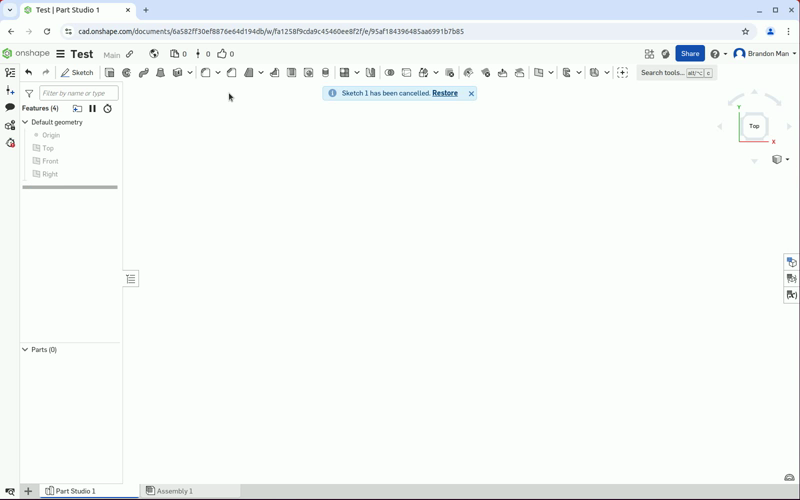
mouse_move(73, 352)
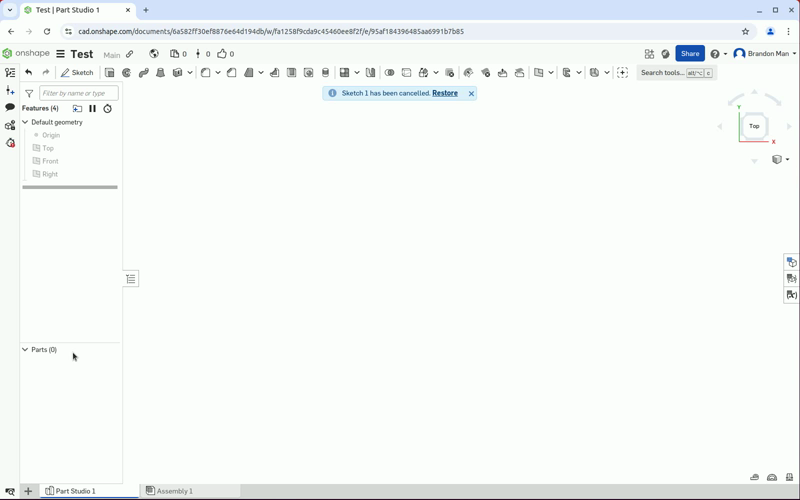
key(y)
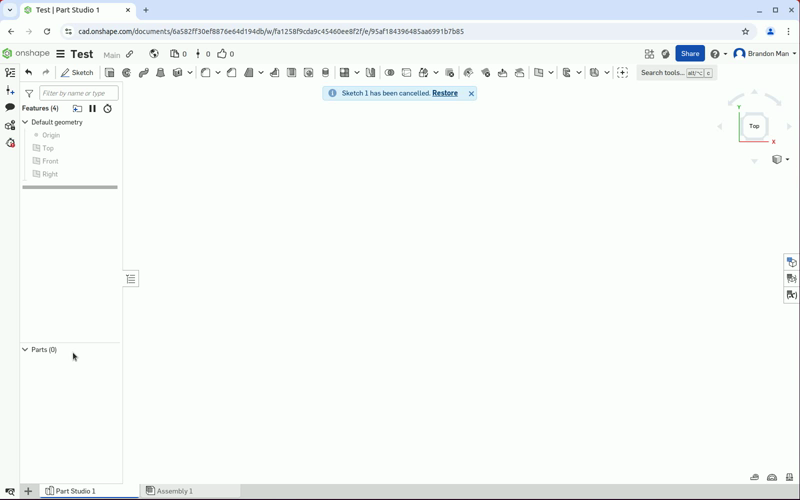
key(shift+p)
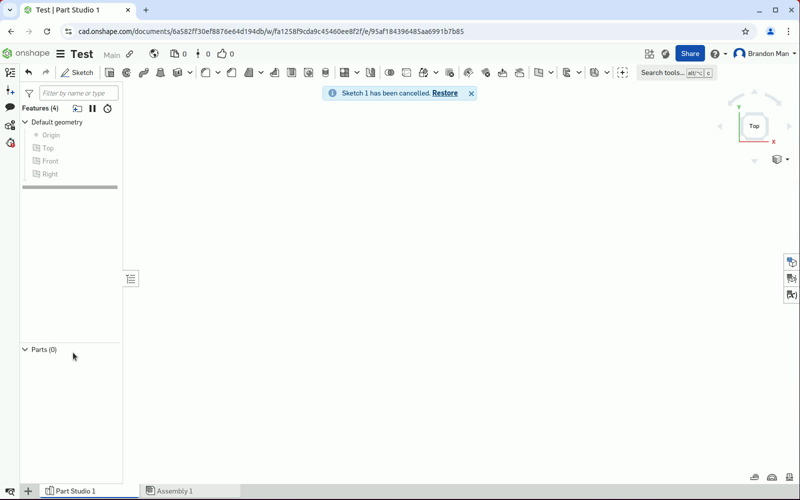
key(space)
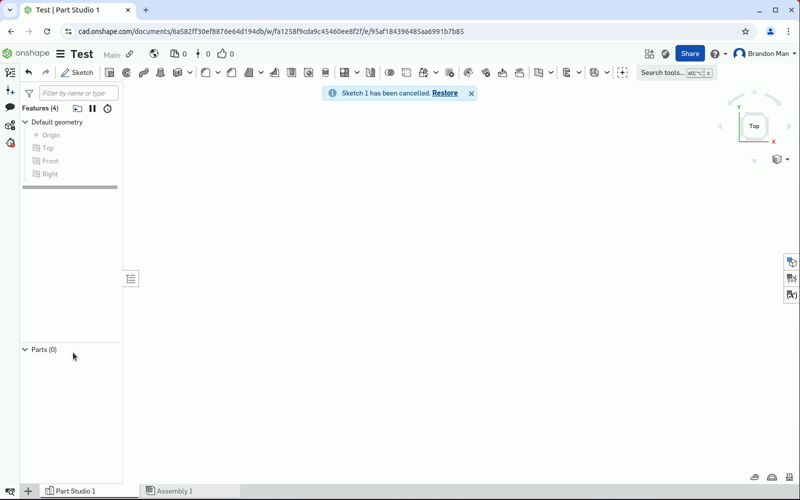
key_down(shift)
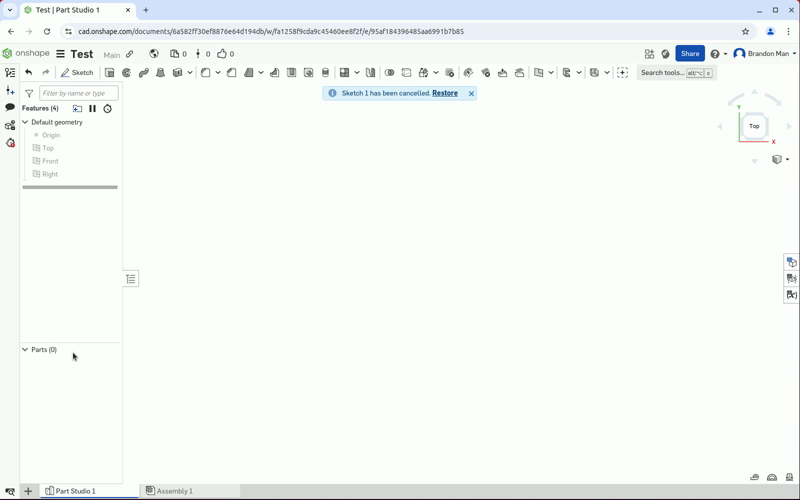
key(up)
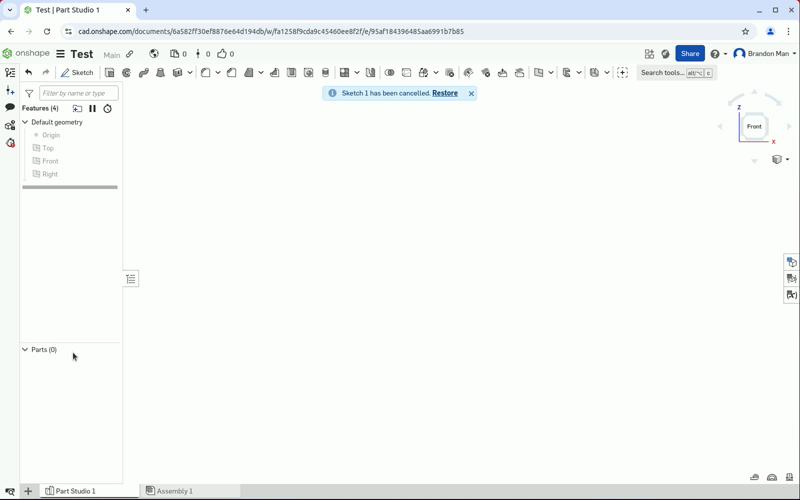
key_up(shift)
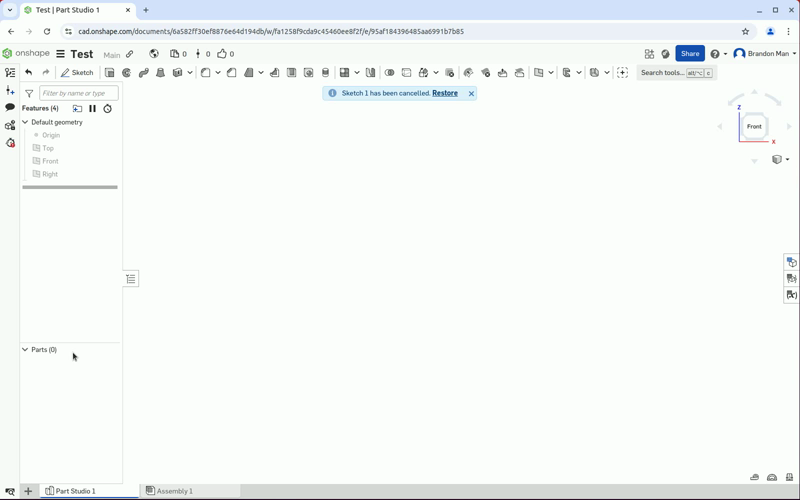
mouse_move(73, 352)
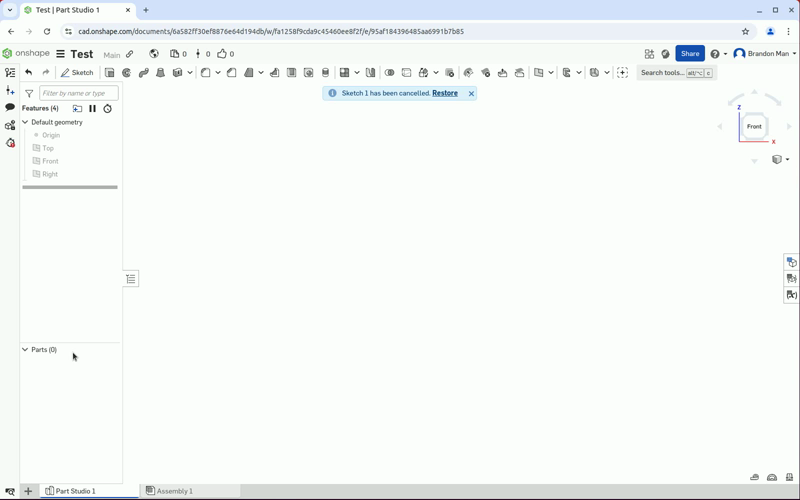
key(shift+y)
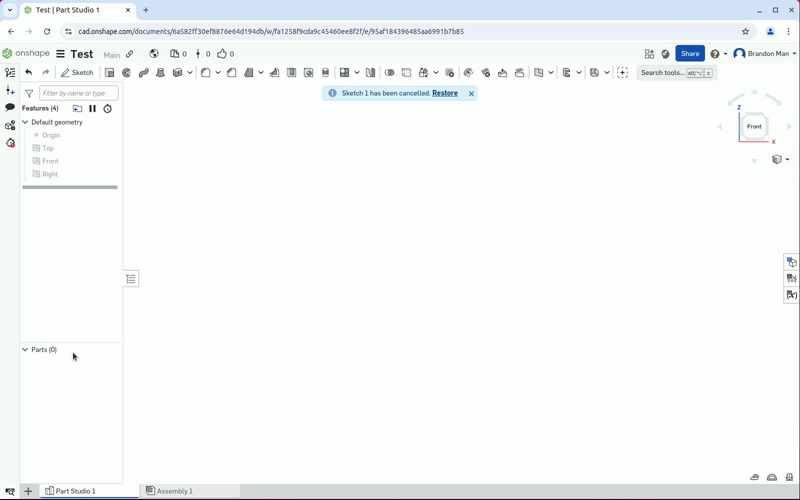
key(shift+s)
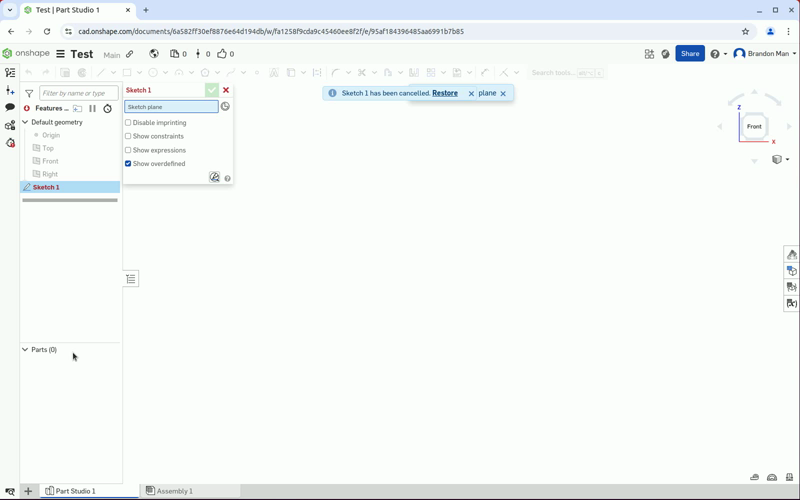
mouse_move(73, 163)
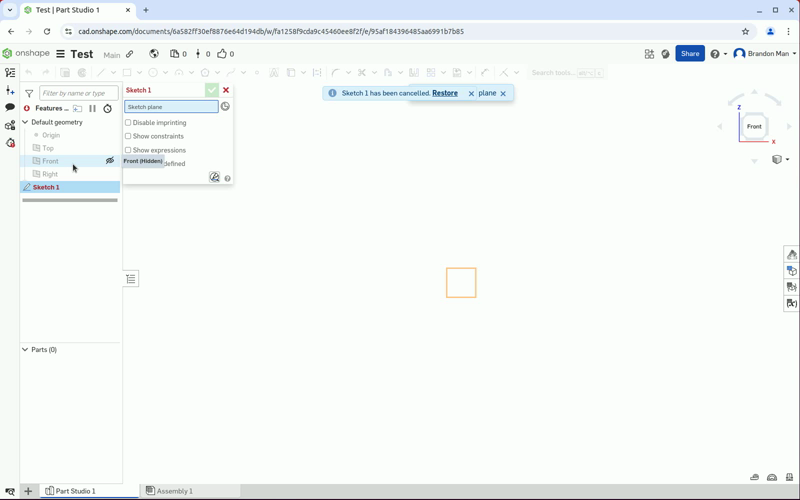
click(73, 163)
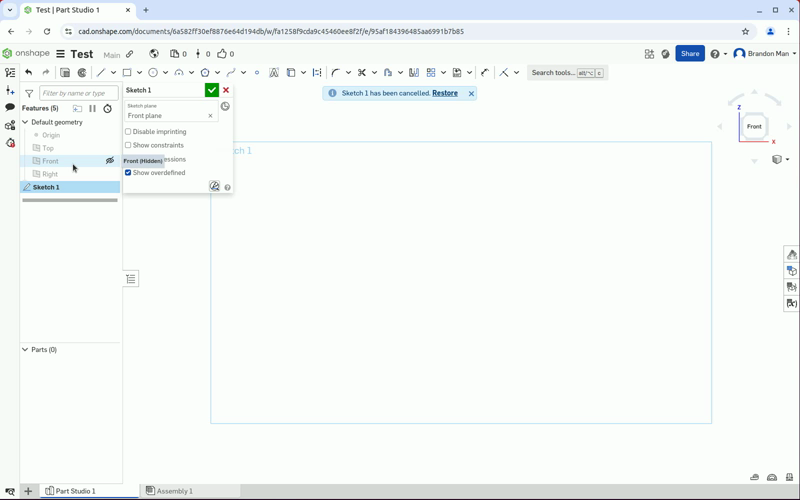
mouse_move(73, 352)
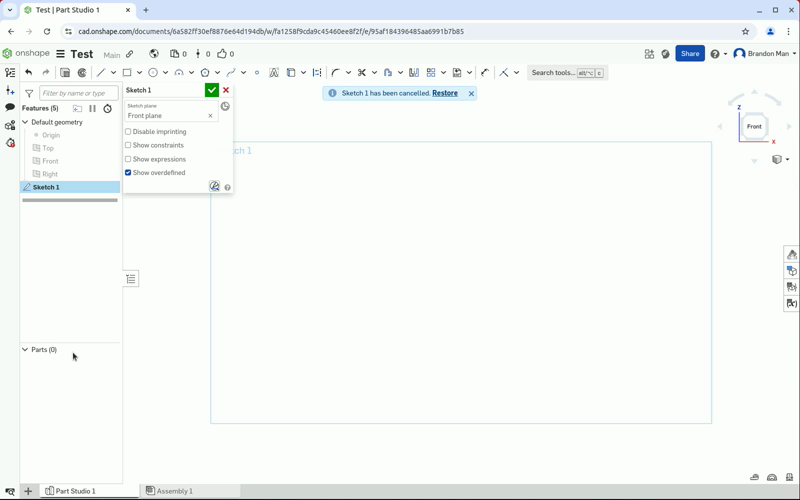
key(y)
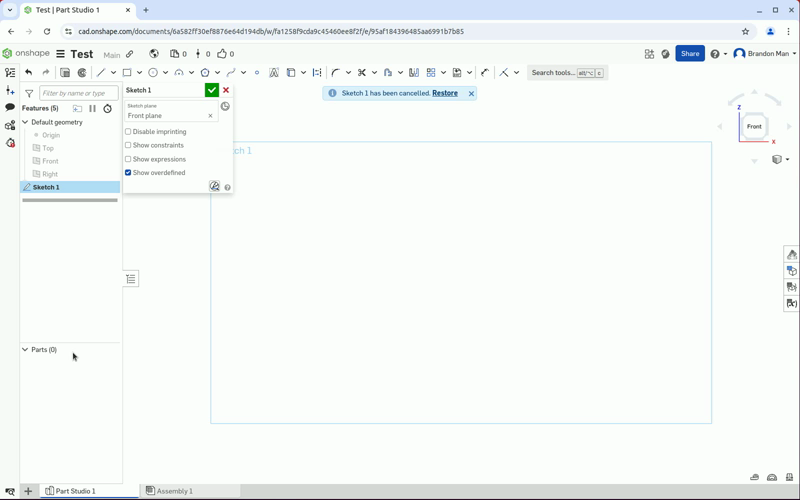
key(l)
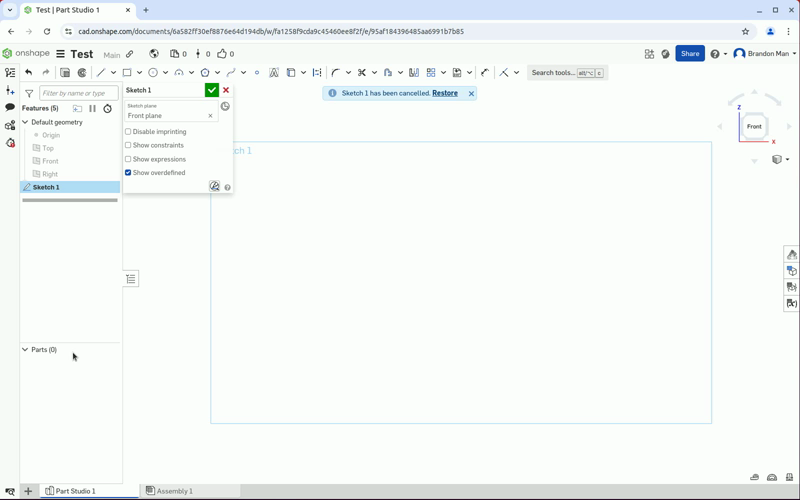
key_down(shift)
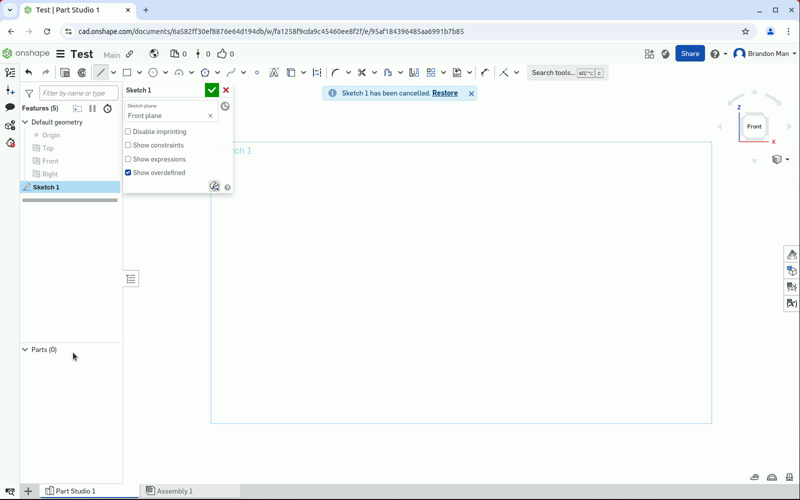
mouse_move(348, 304)
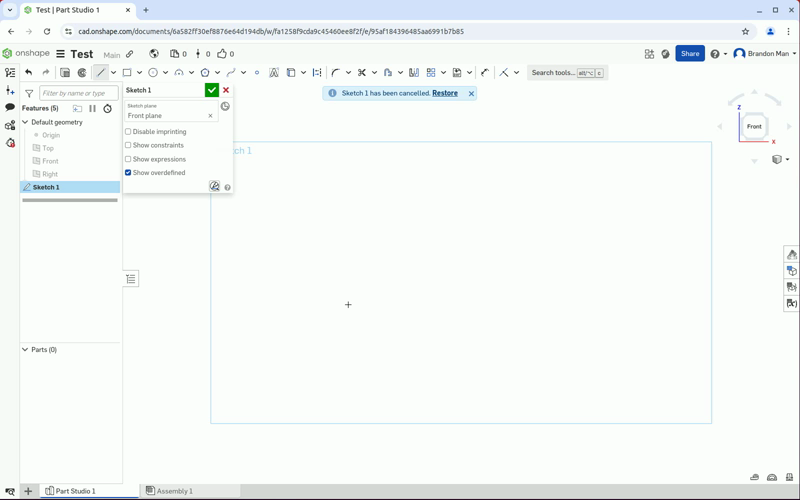
click(348, 304)
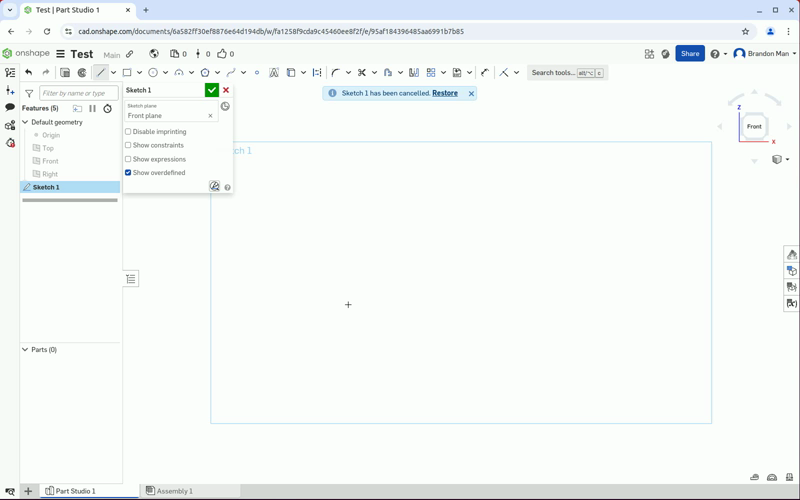
key_up(shift)
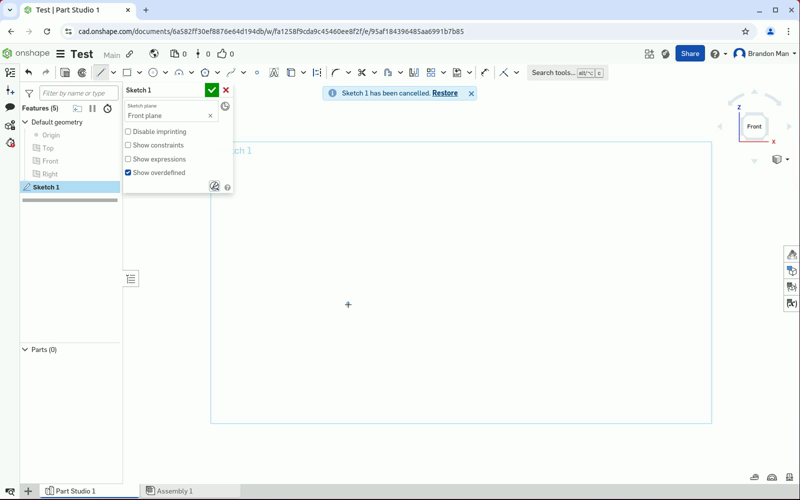
key_down(shift)
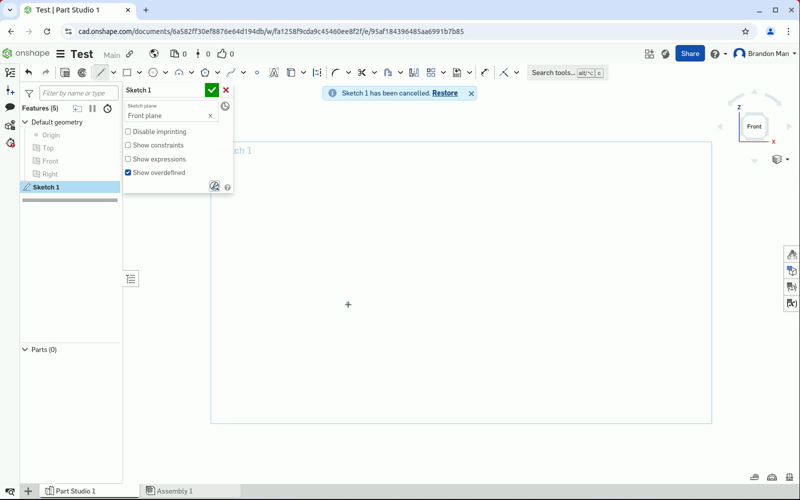
mouse_move(411, 304)
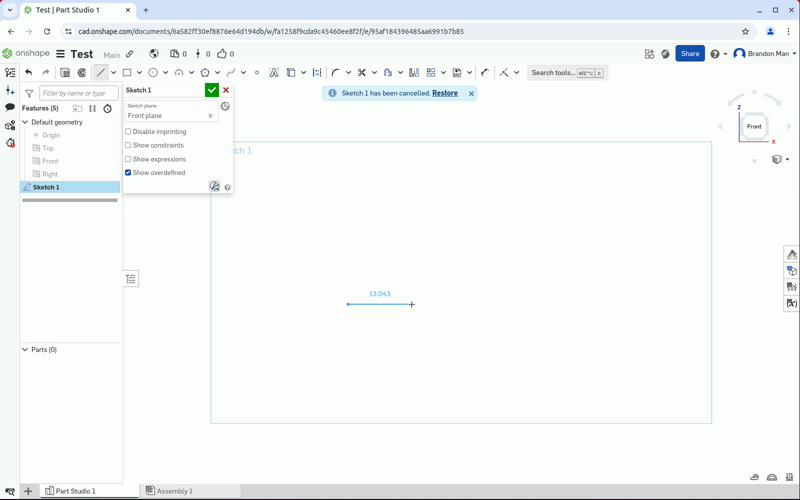
click(411, 304)
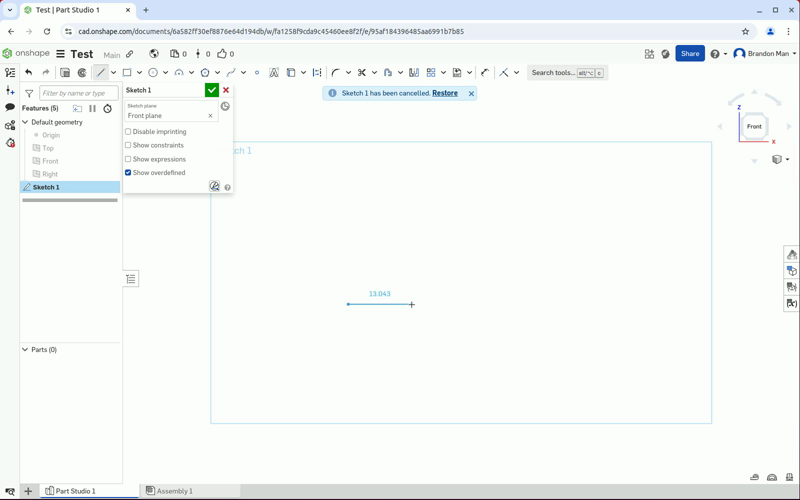
key_up(shift)
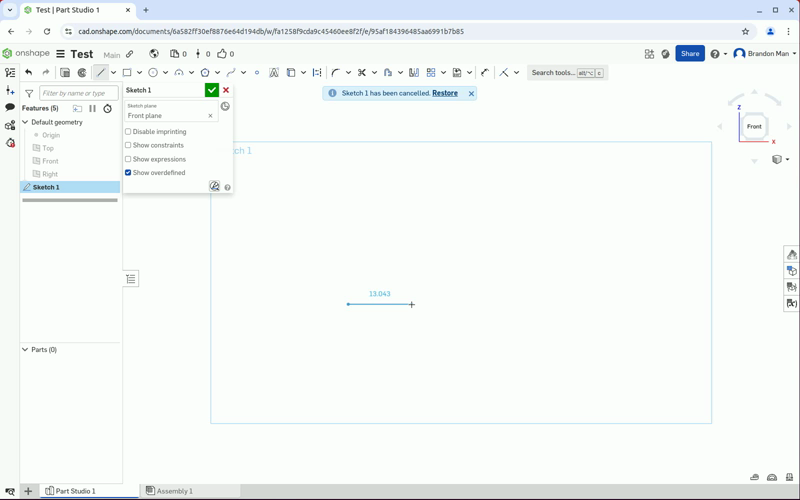
key_down(shift)
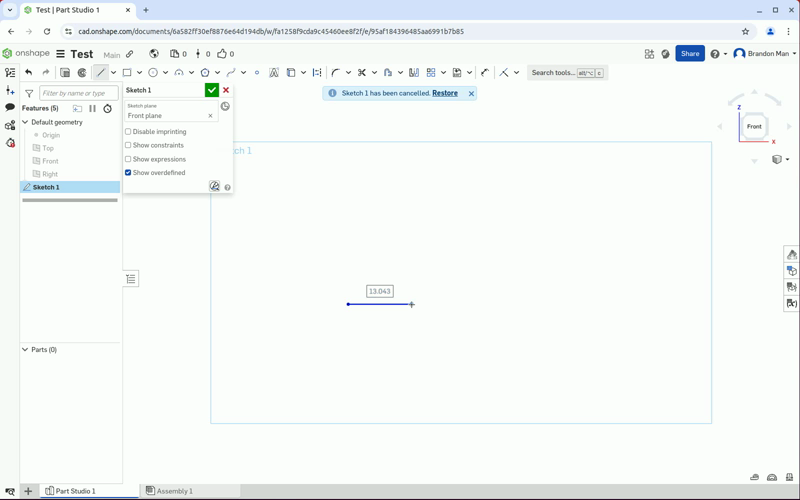
mouse_move(411, 387)
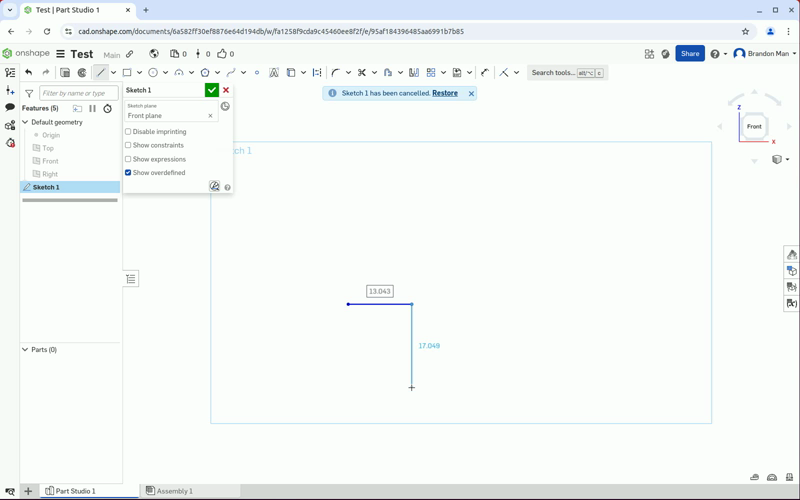
click(411, 387)
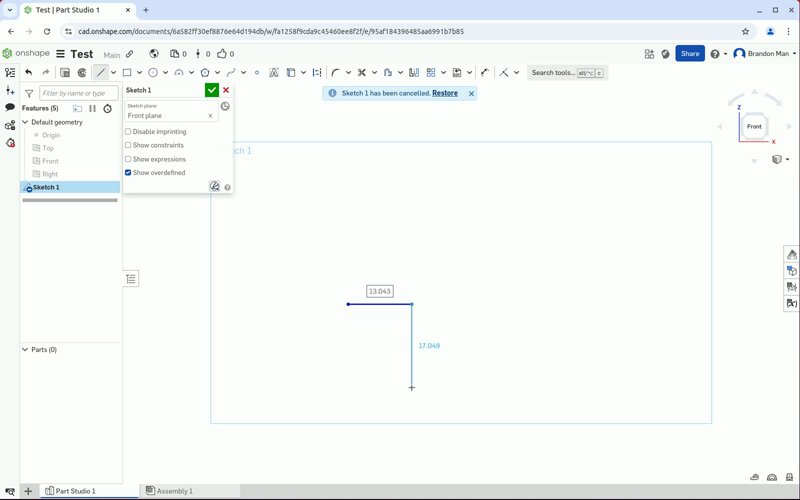
key_up(shift)
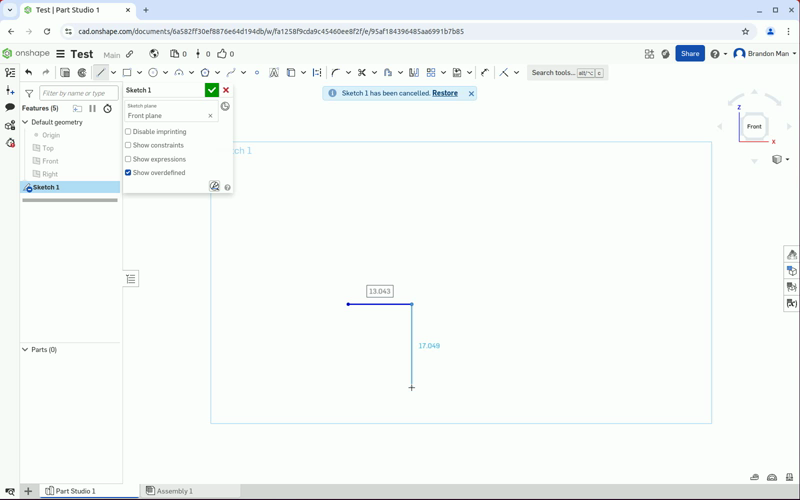
key_down(shift)
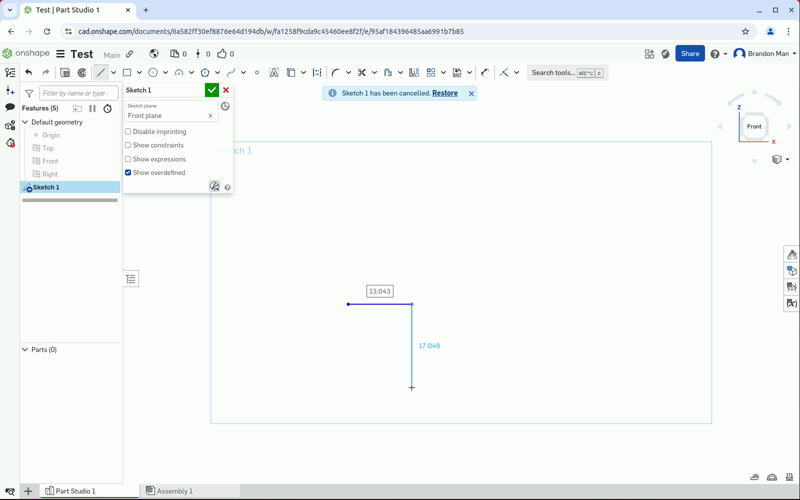
mouse_move(536, 387)
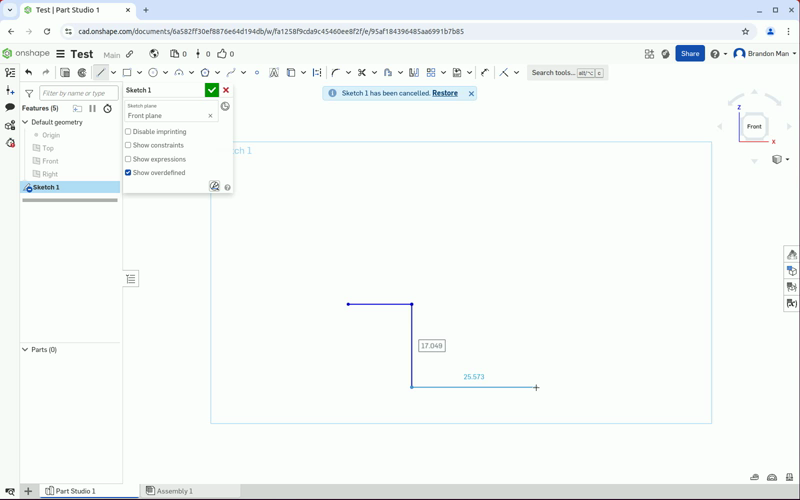
click(536, 387)
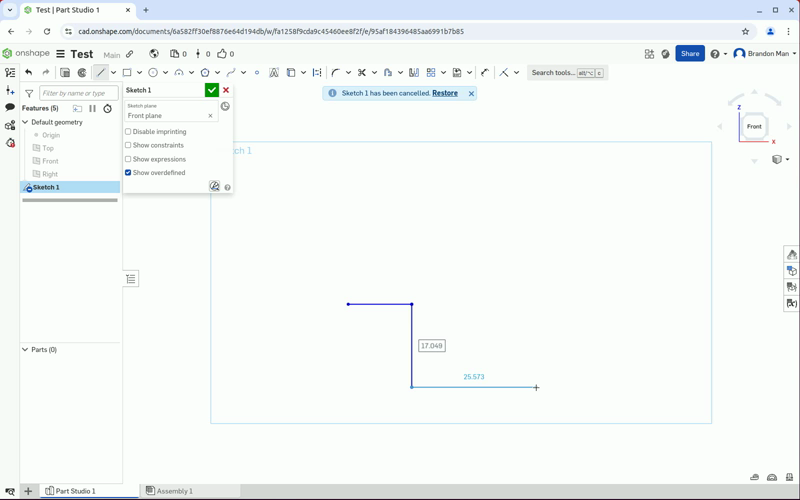
key_up(shift)
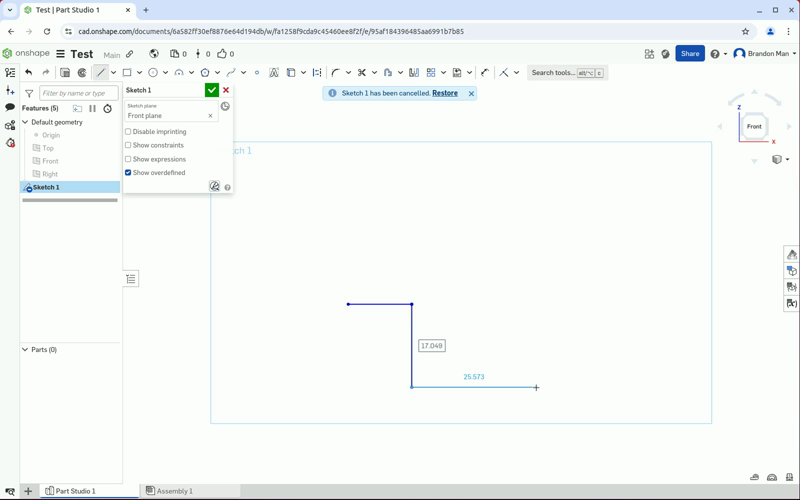
key_down(shift)
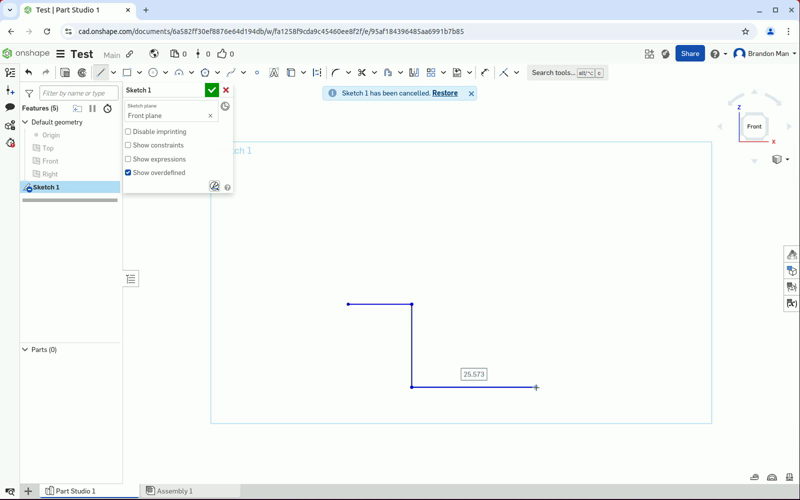
mouse_move(566, 387)
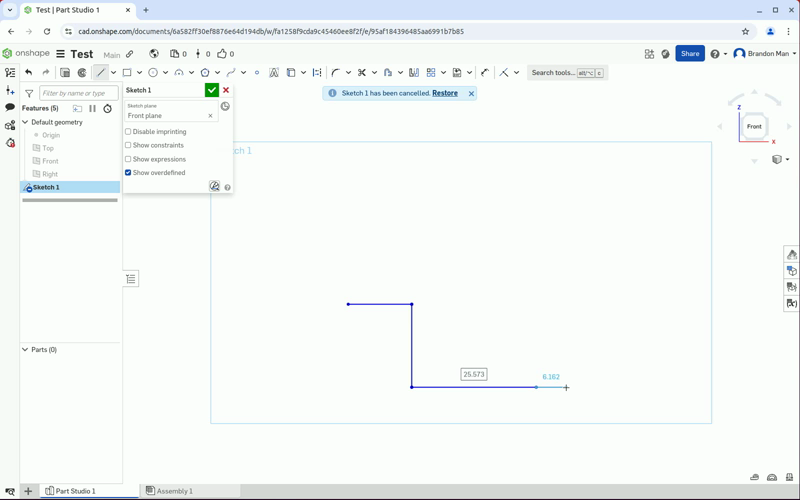
mouse_move(536, 345)
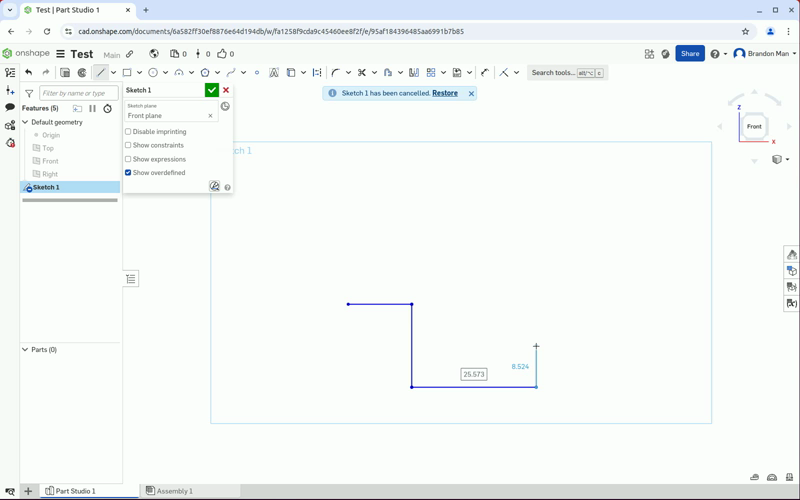
click(536, 345)
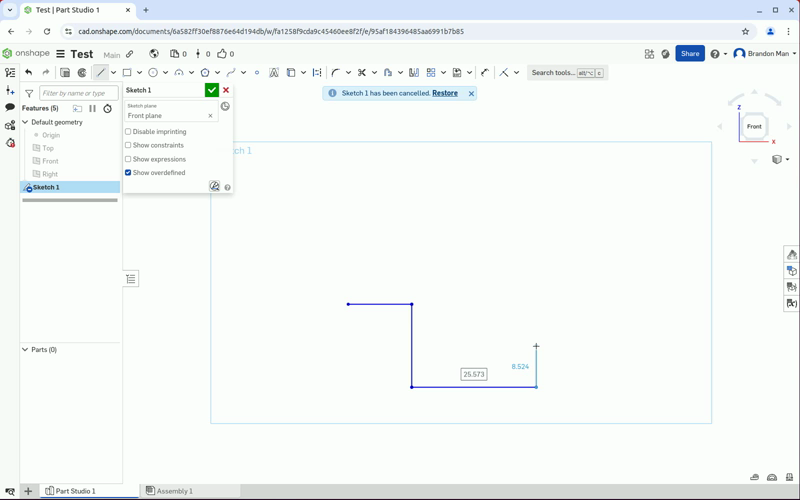
key_up(shift)
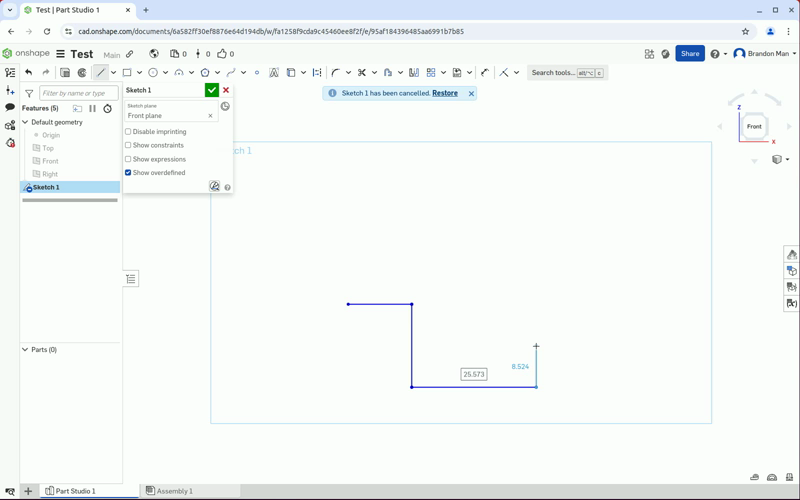
key_down(shift)
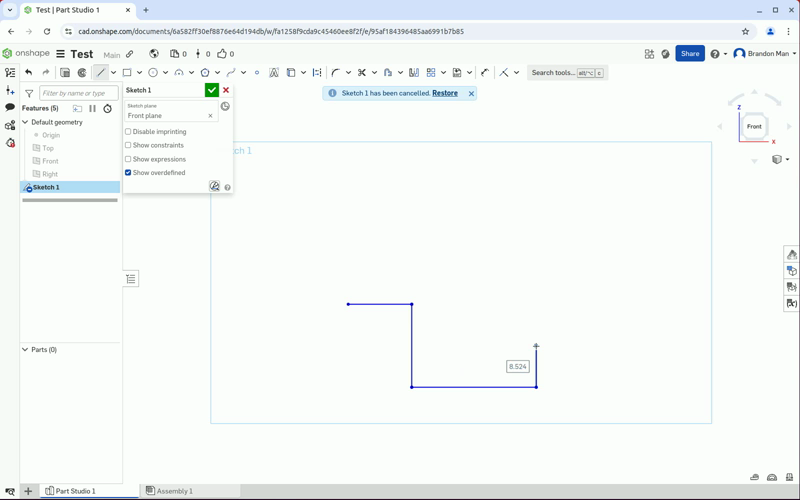
mouse_move(453, 345)
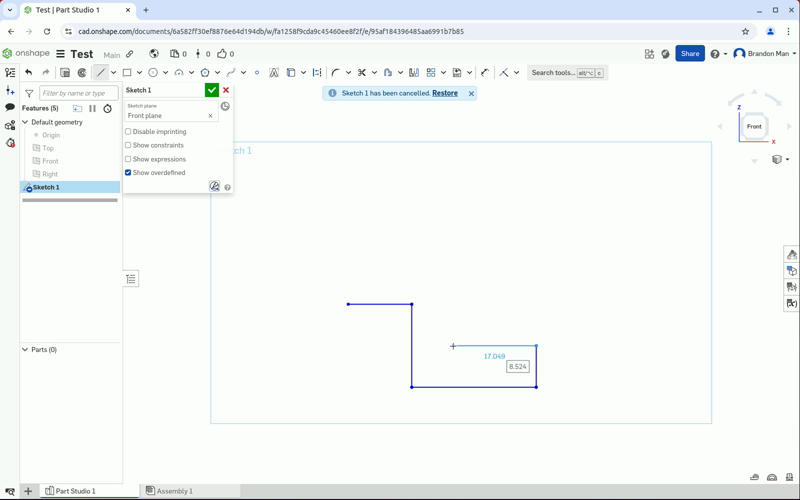
click(453, 345)
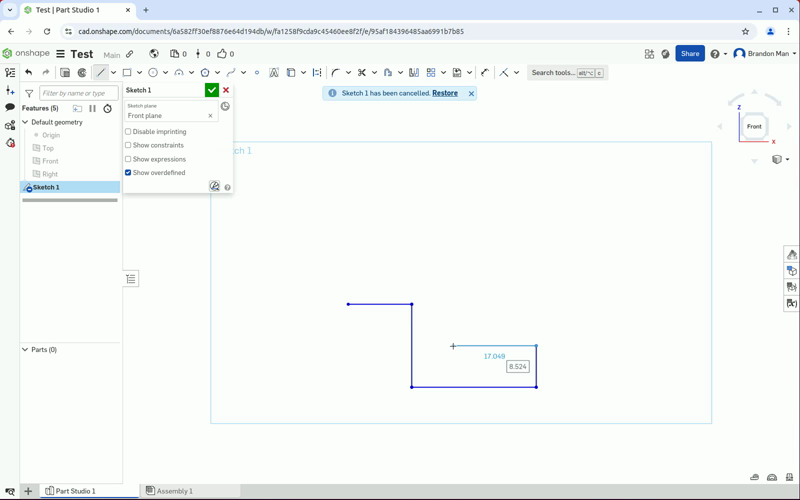
key_up(shift)
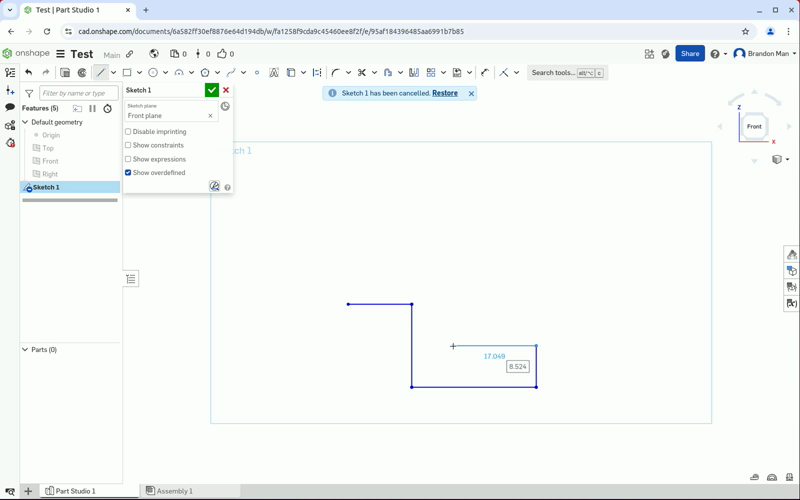
key_down(shift)
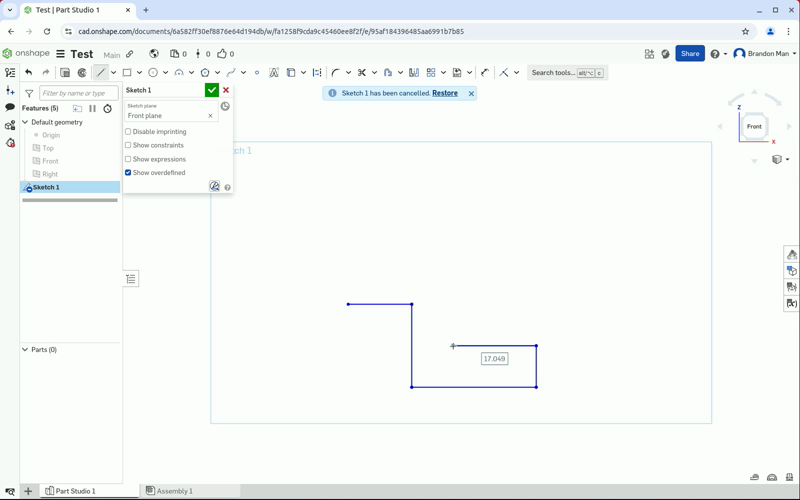
mouse_move(453, 262)
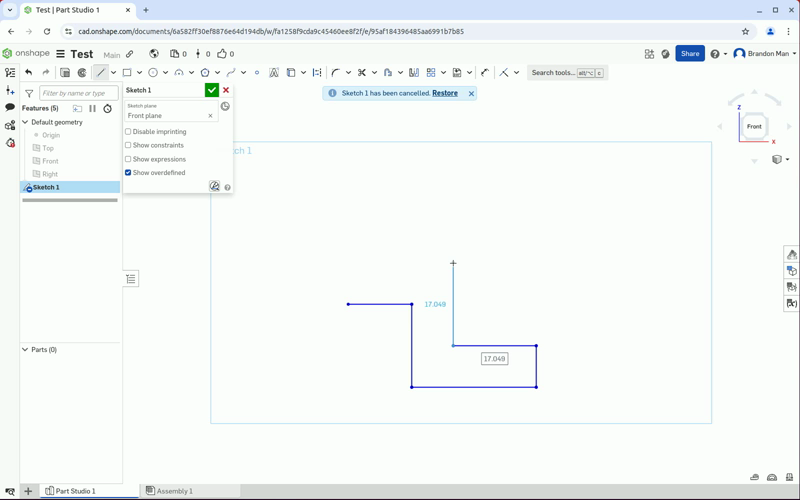
click(453, 262)
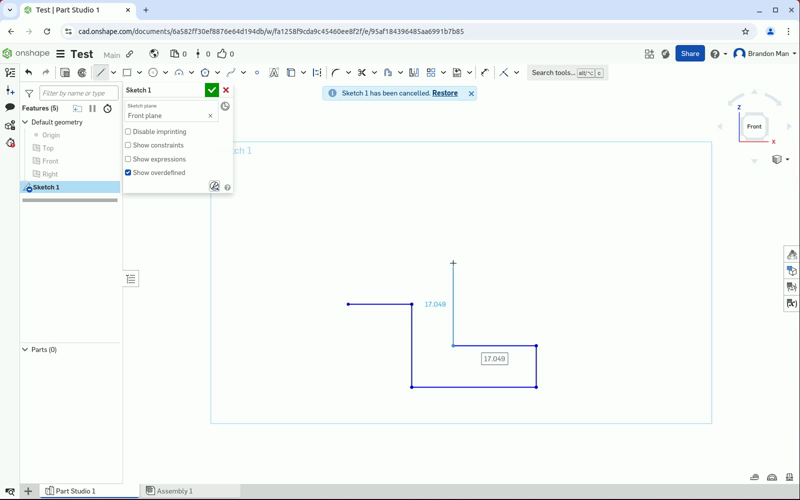
key_up(shift)
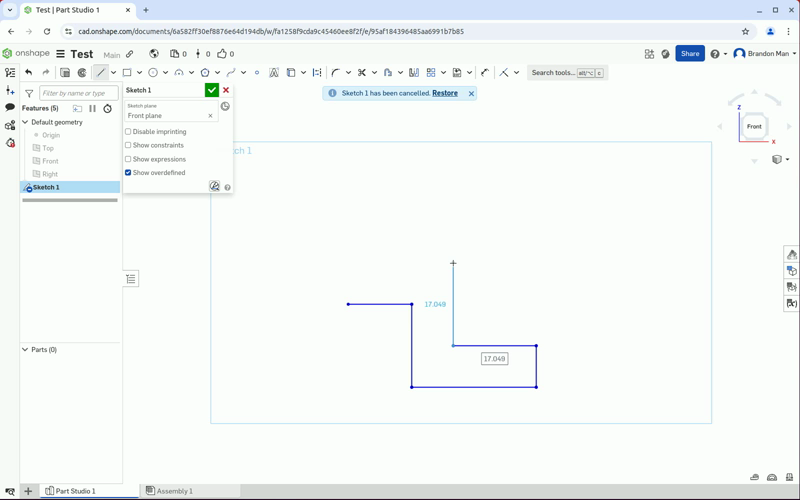
key_down(shift)
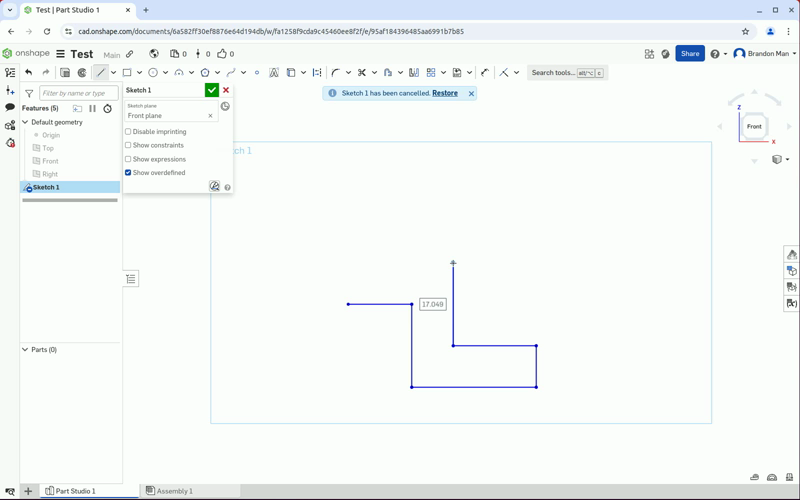
mouse_move(348, 262)
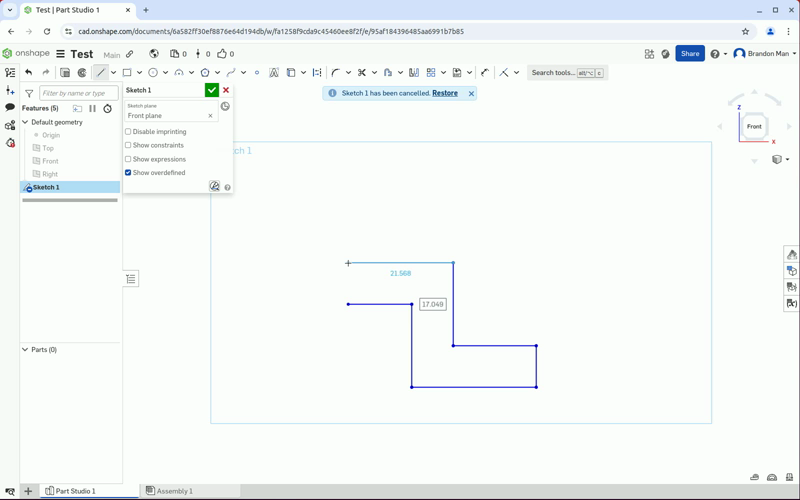
click(348, 262)
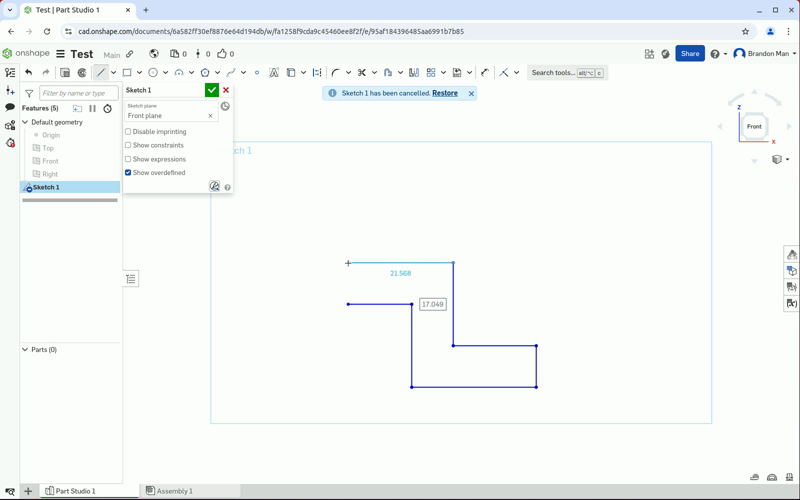
key_up(shift)
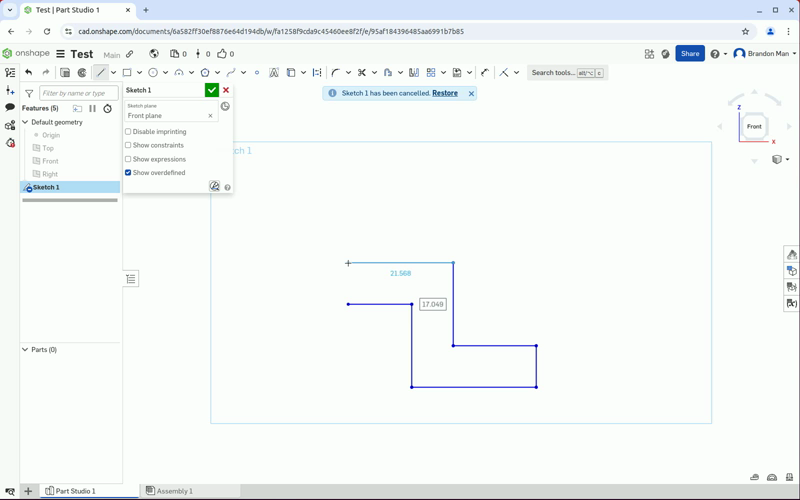
mouse_move(378, 262)
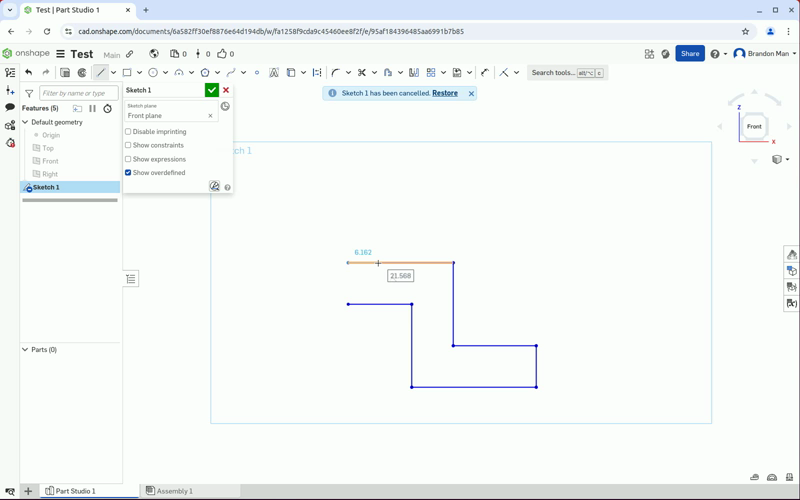
key_down(shift)
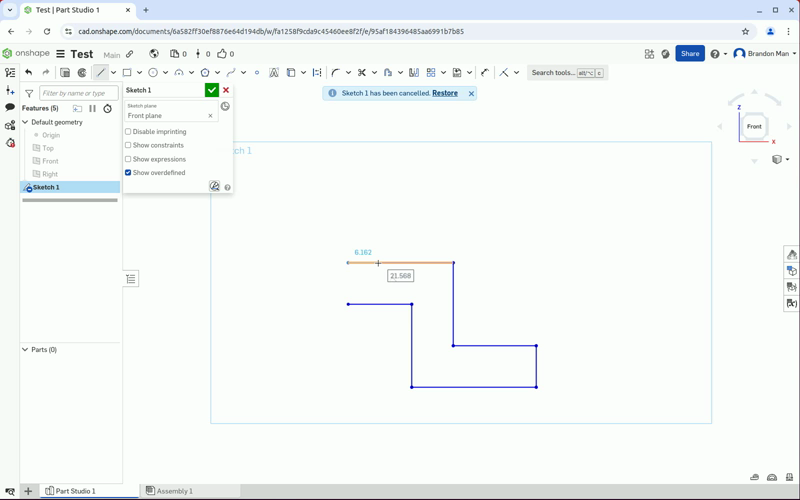
mouse_move(348, 304)
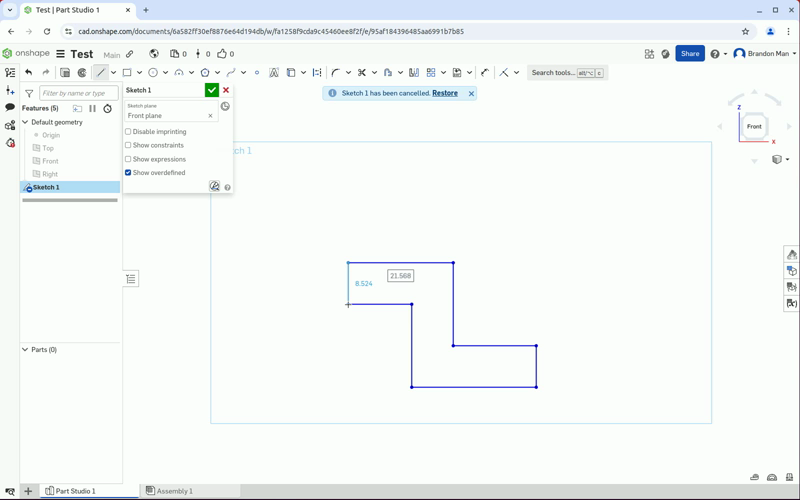
key_up(shift)
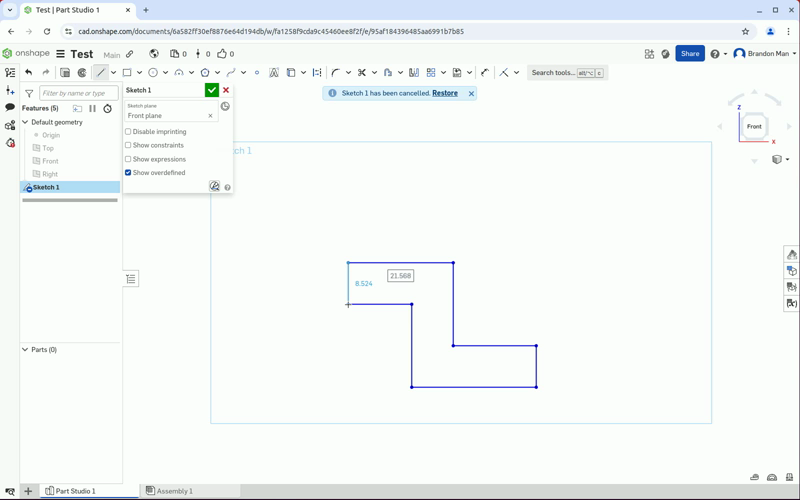
click(348, 304)
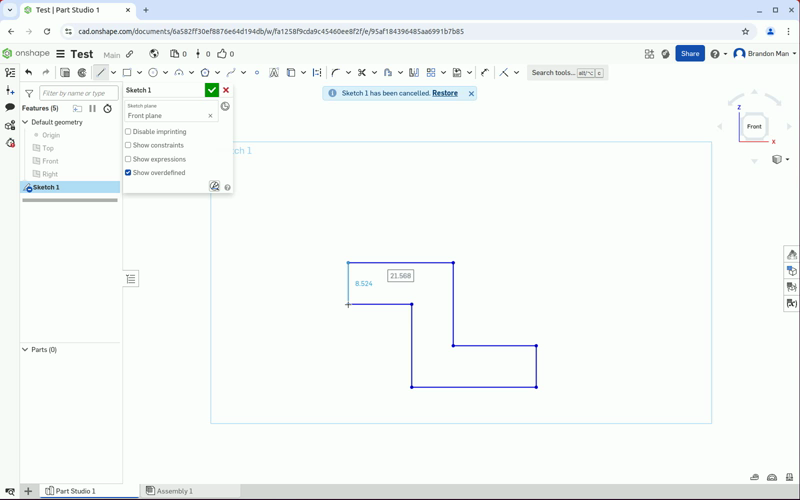
key(esc)
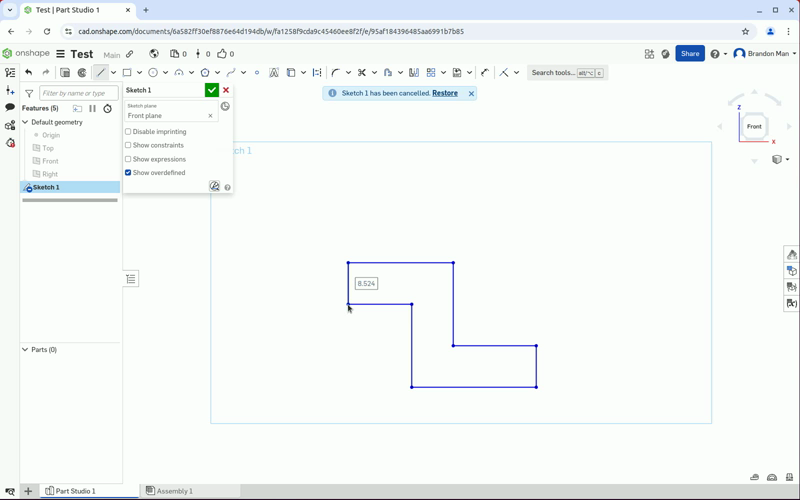
mouse_move(387, 294)
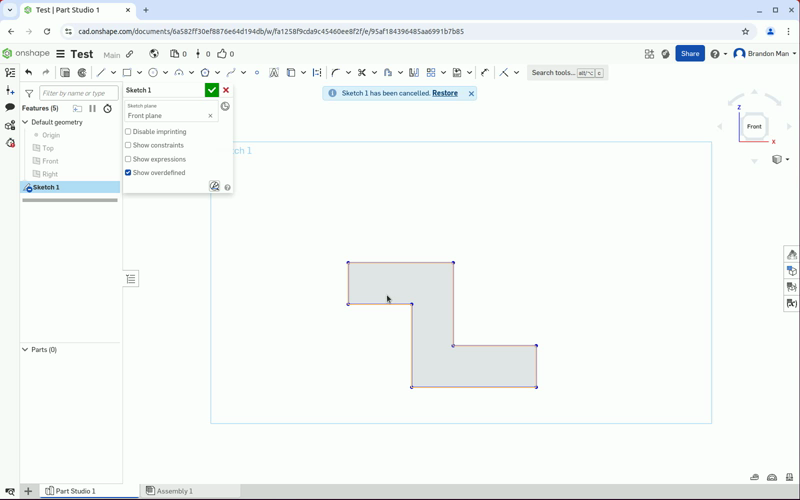
click(387, 294)
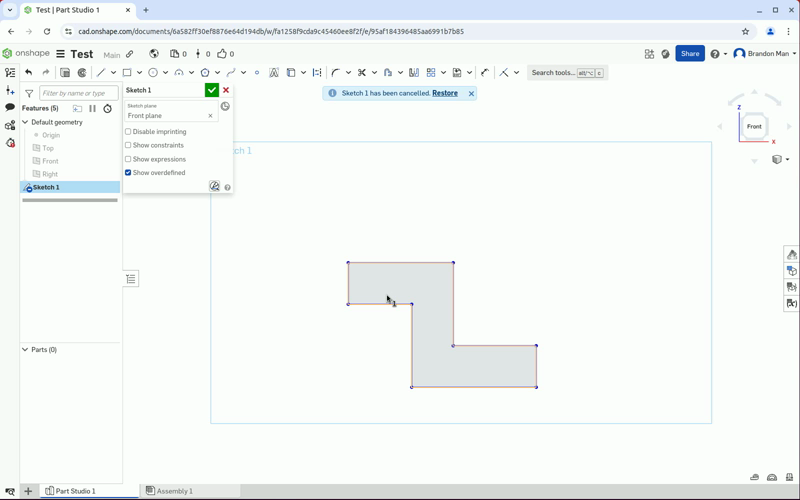
mouse_move(73, 352)
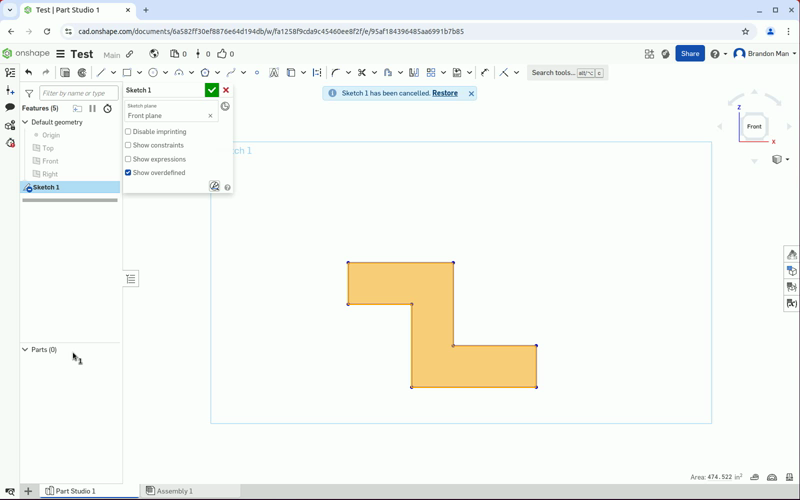
key(shift+y)
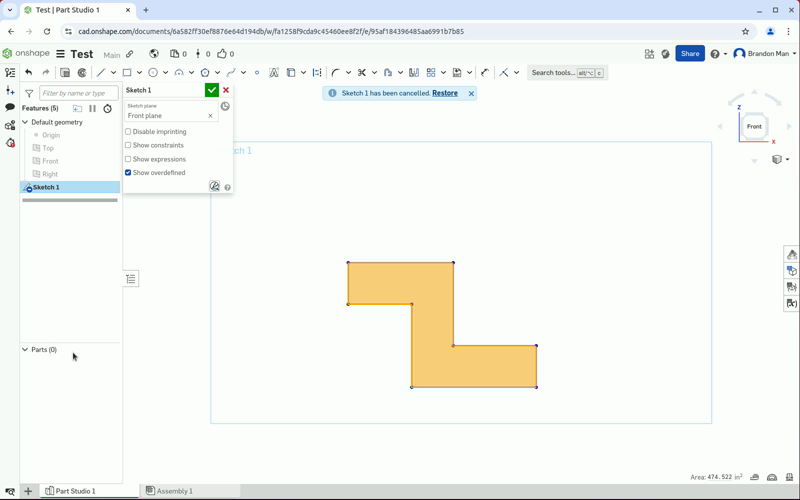
key(shift+e)
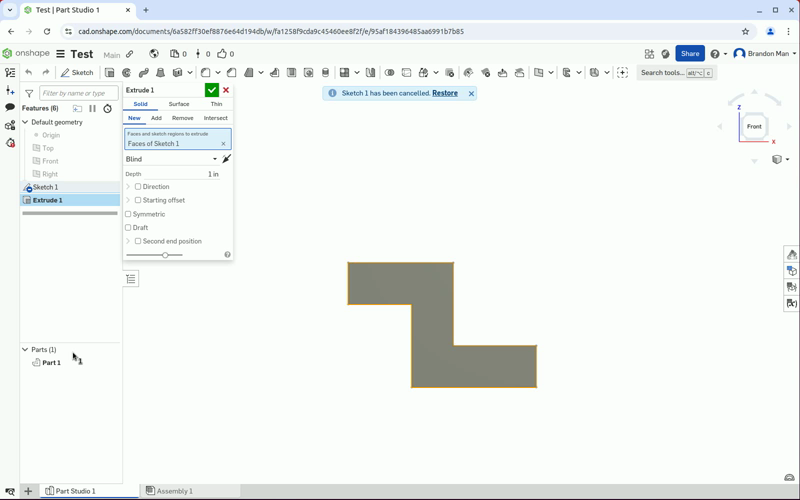
mouse_move(143, 106)
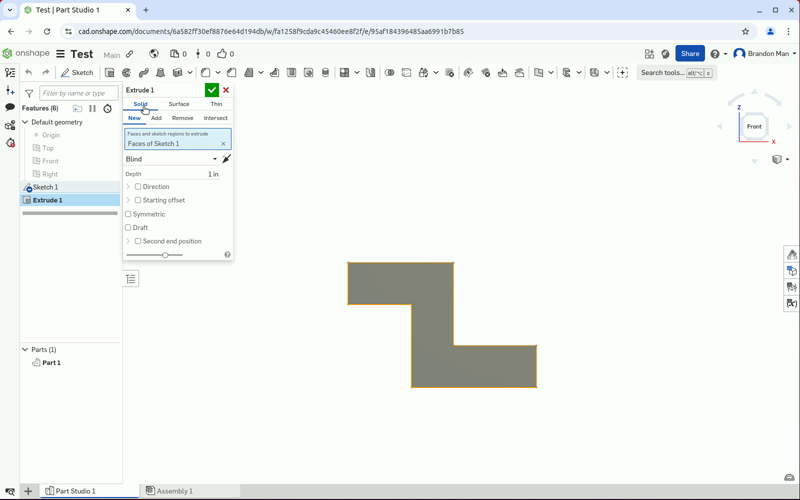
click(143, 106)
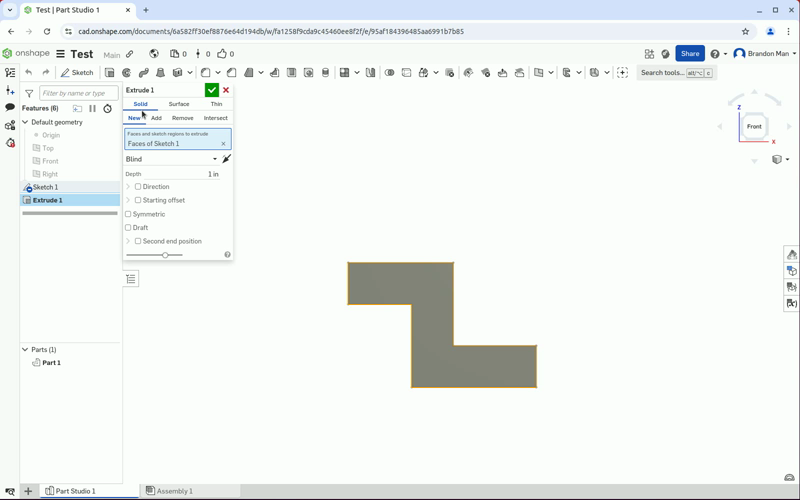
mouse_move(137, 120)
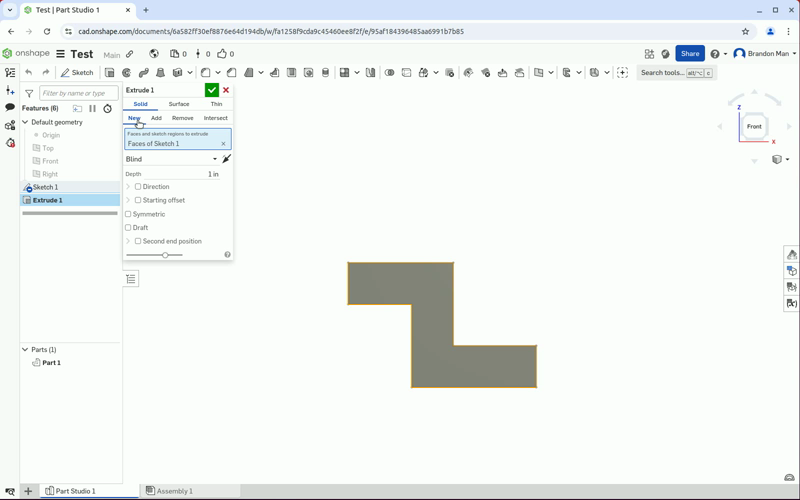
click(137, 120)
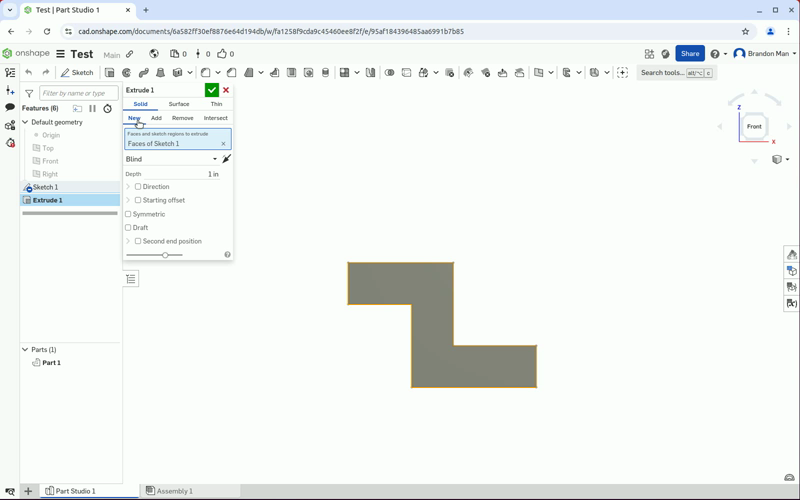
key(tab, 4)
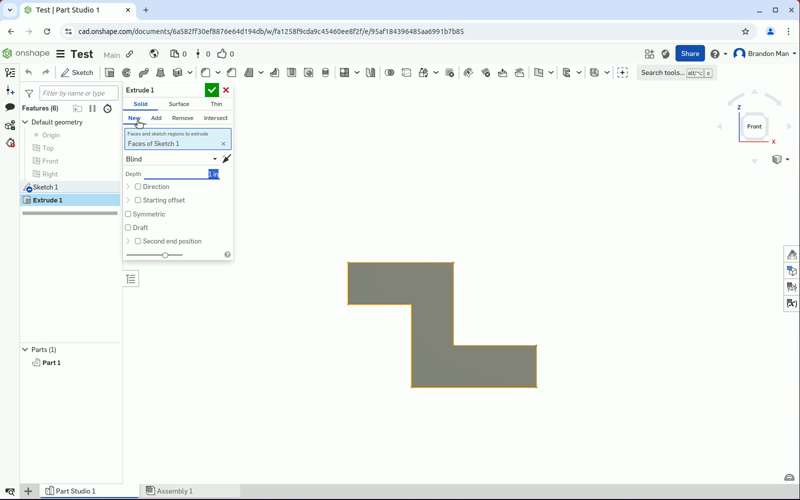
text(21.423)
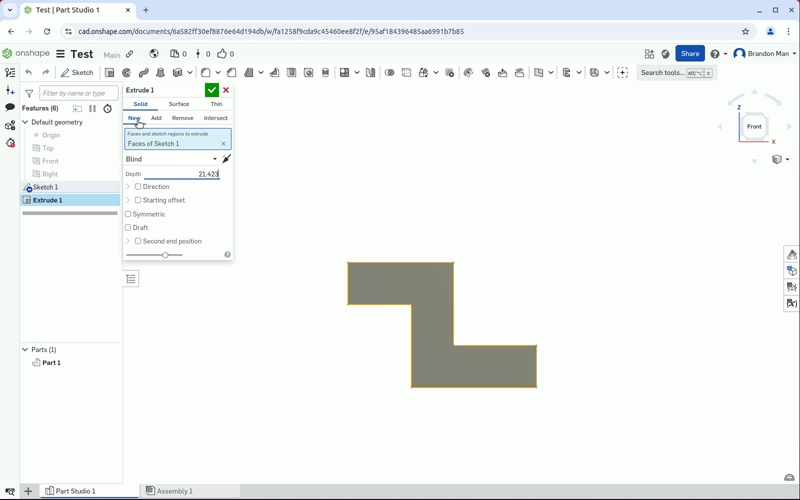
key(enter)
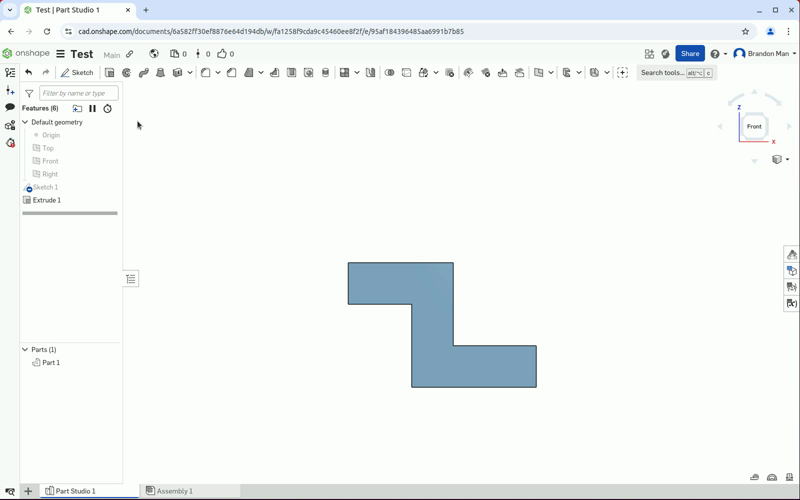
key(shift+h)
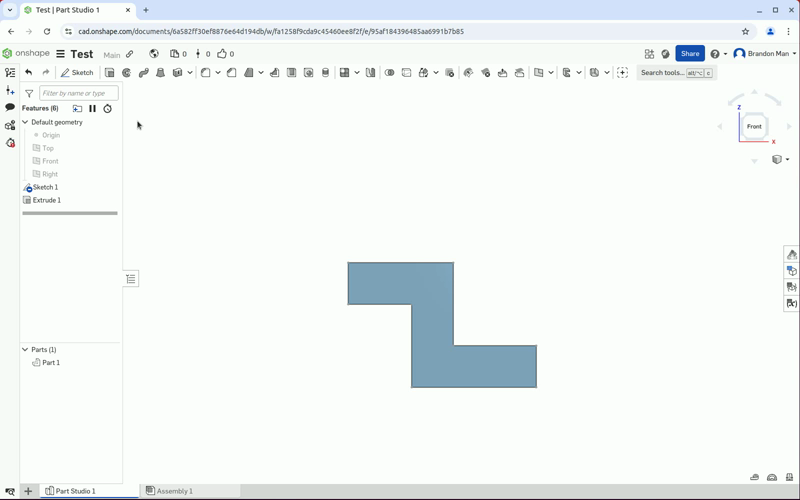
key(shift+h)
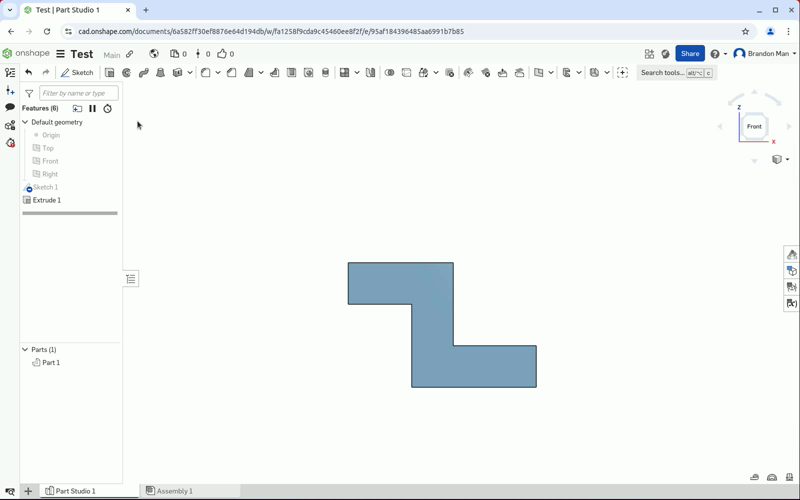
mouse_move(73, 189)
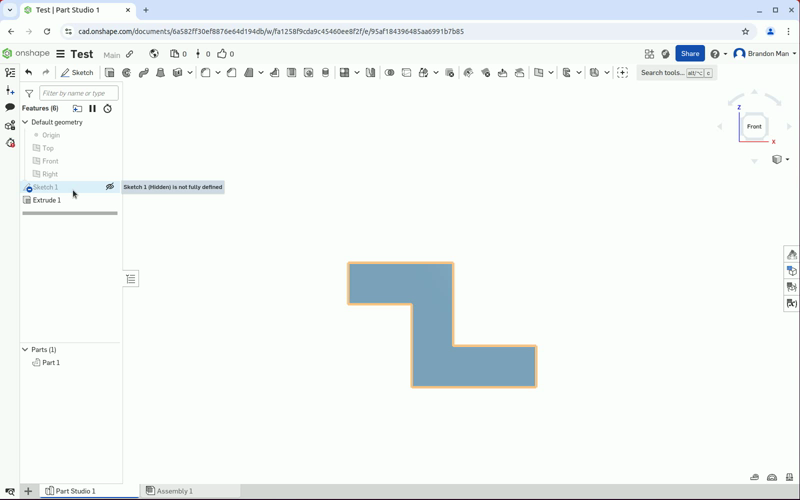
click(73, 189)
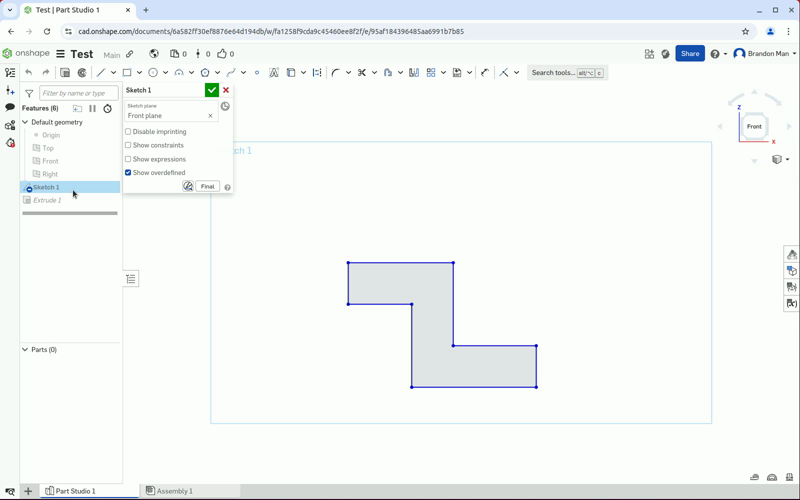
mouse_move(229, 92)
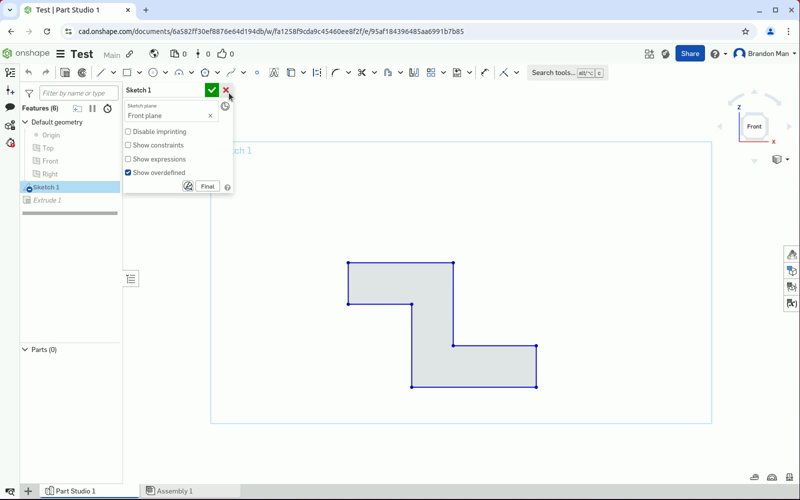
click(229, 92)
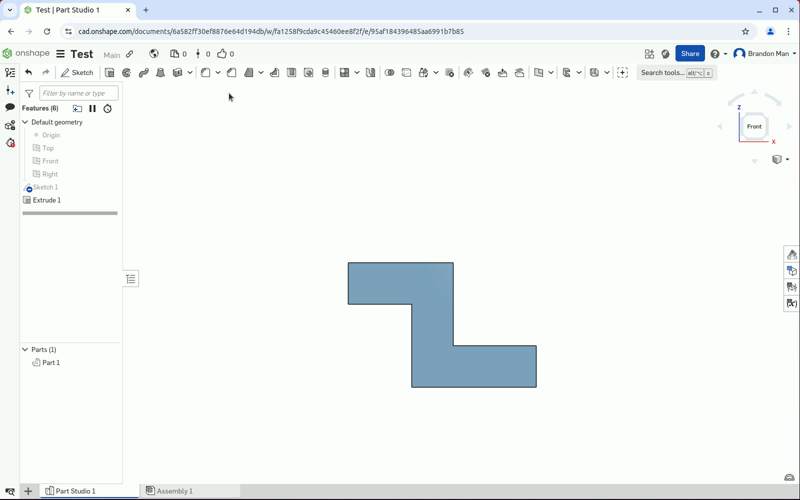
mouse_move(73, 352)
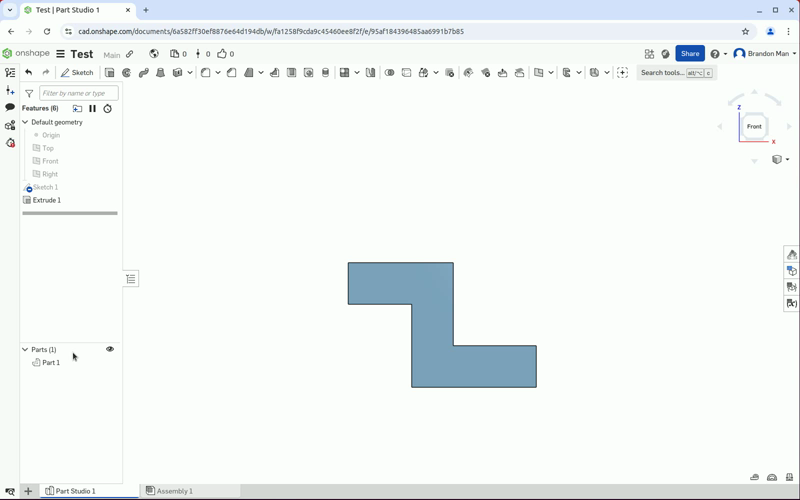
key(y)
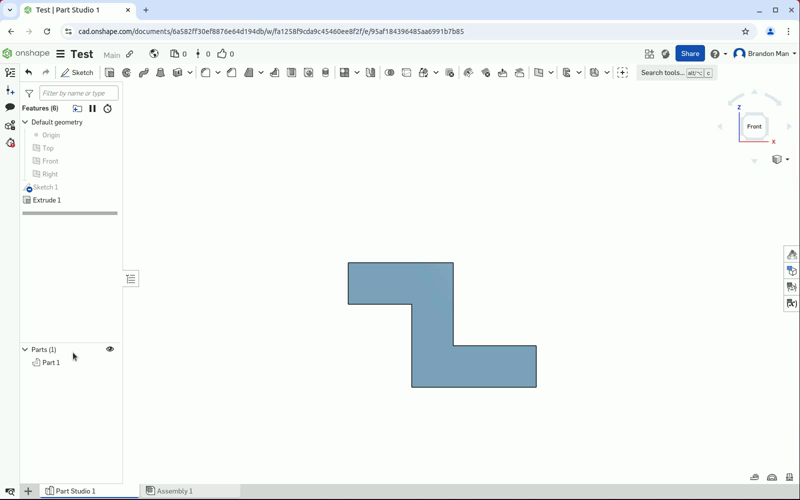
key(shift+p)
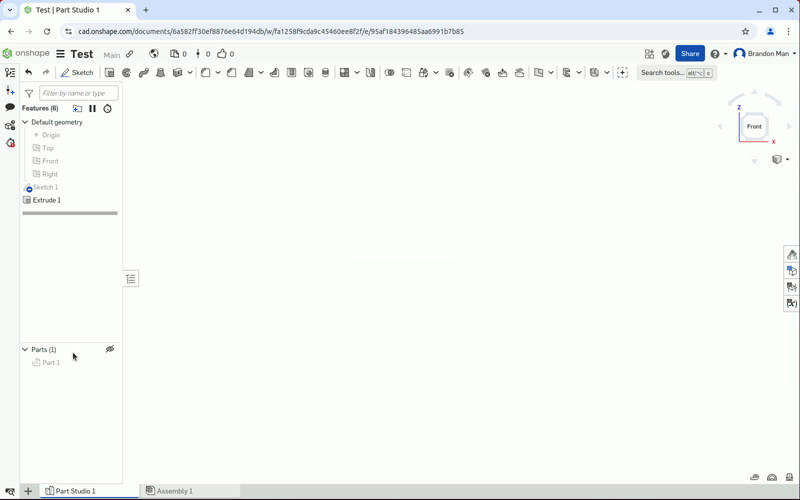
key(space)
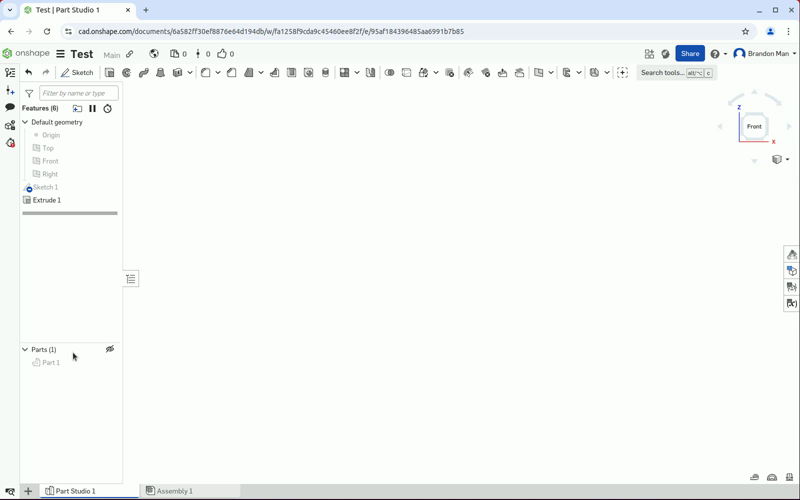
key_down(shift)
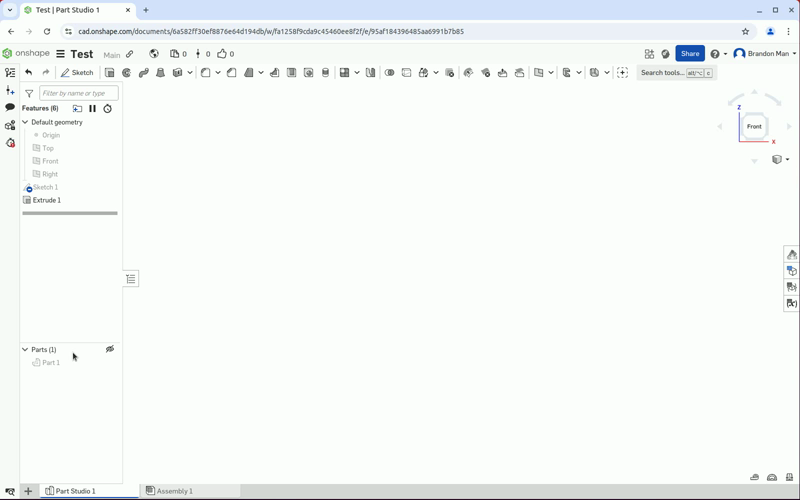
key(down)
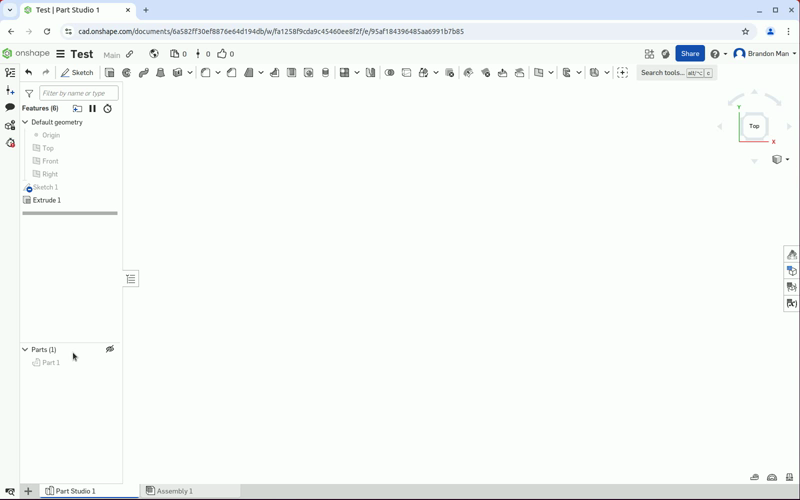
key_up(shift)
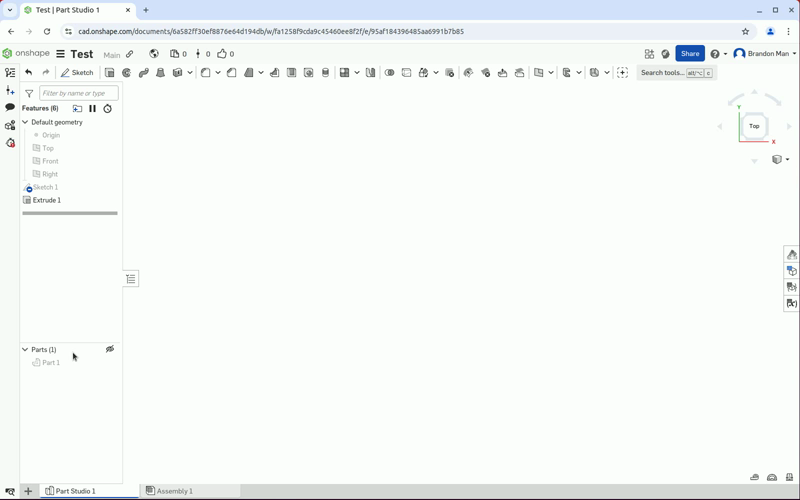
mouse_move(73, 352)
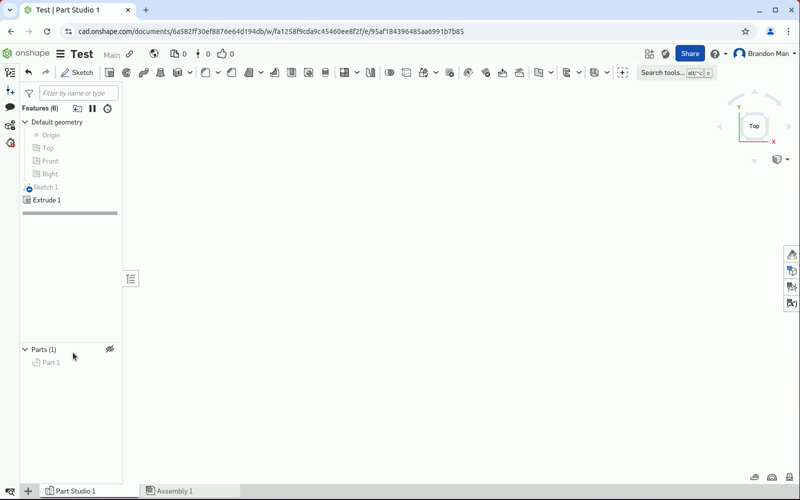
key(shift+y)
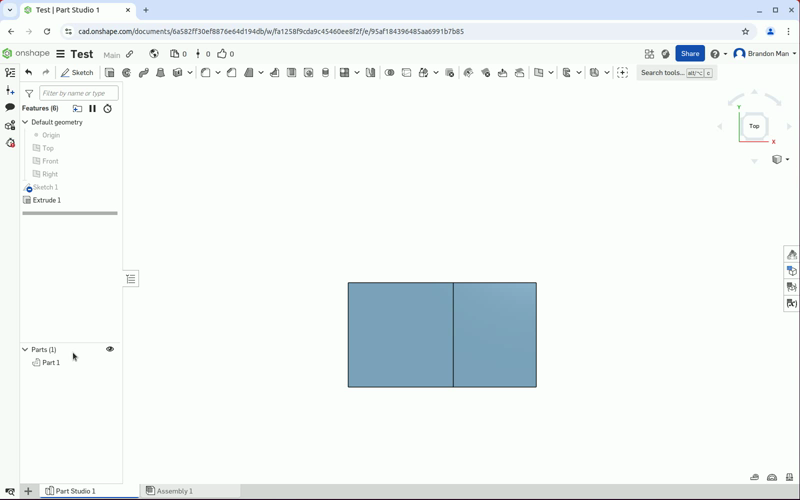
mouse_move(541, 75)
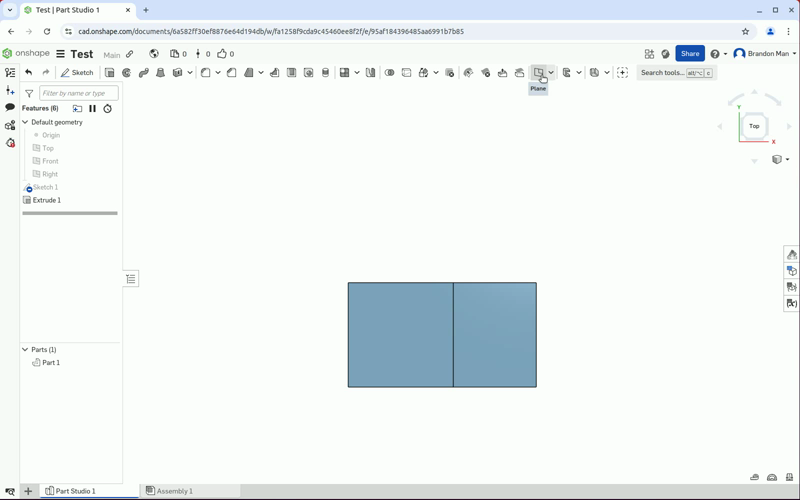
click(541, 75)
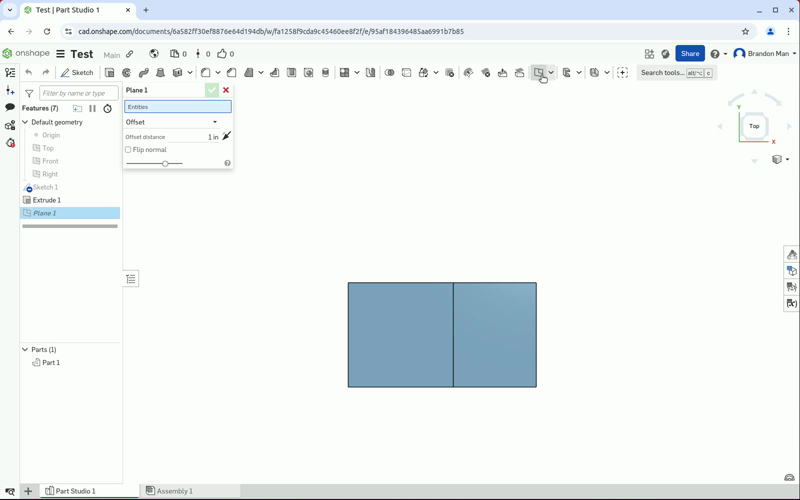
mouse_move(73, 150)
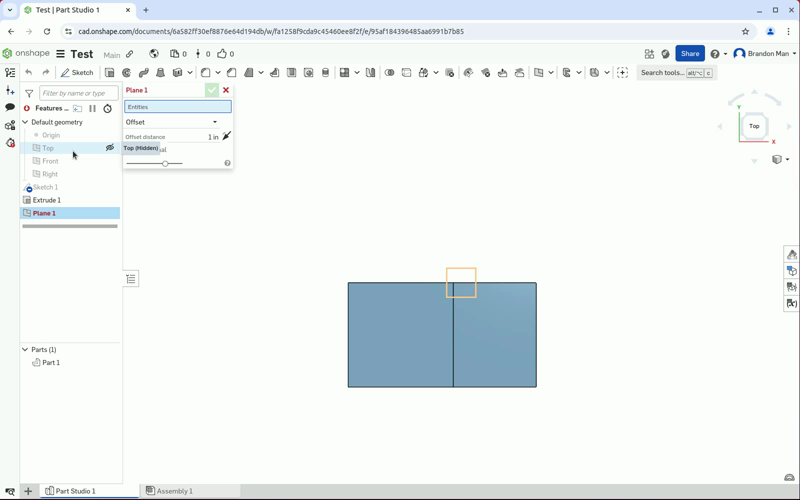
click(73, 150)
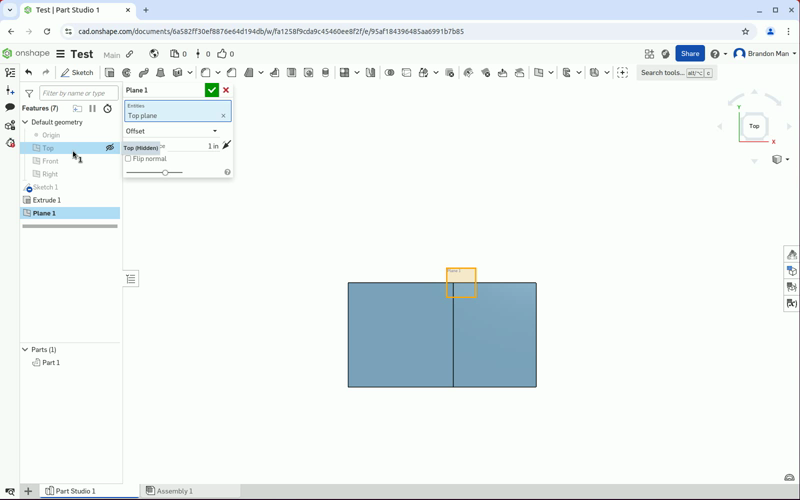
key(tab, 2)
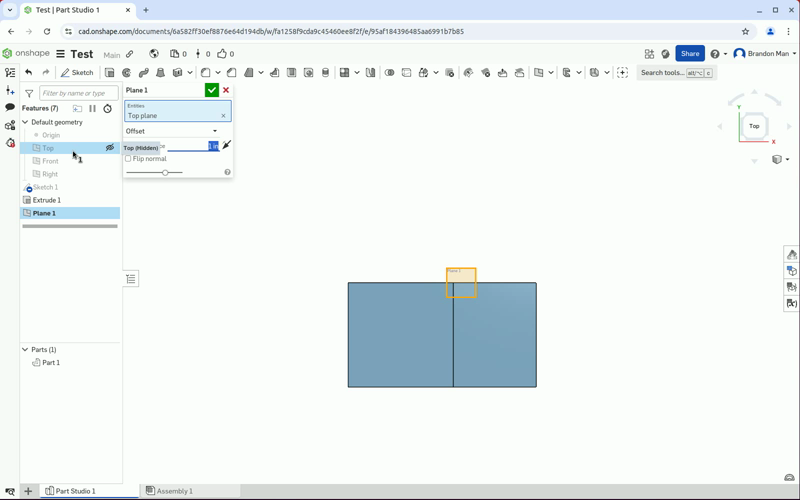
text(13.002)
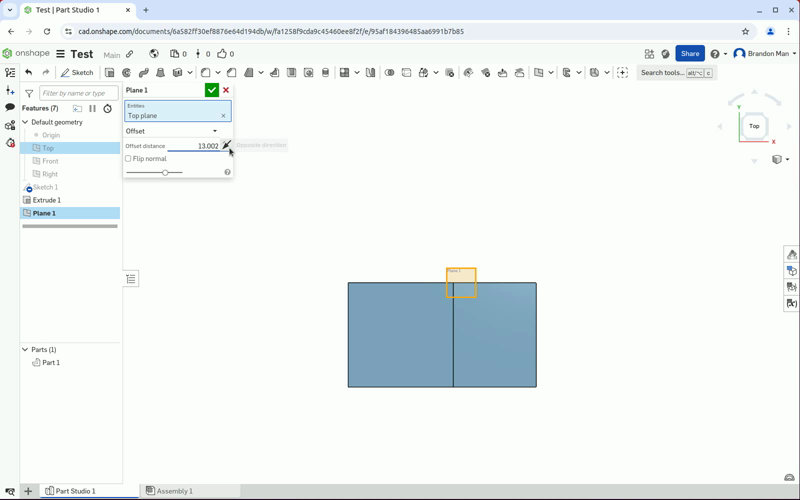
mouse_move(229, 147)
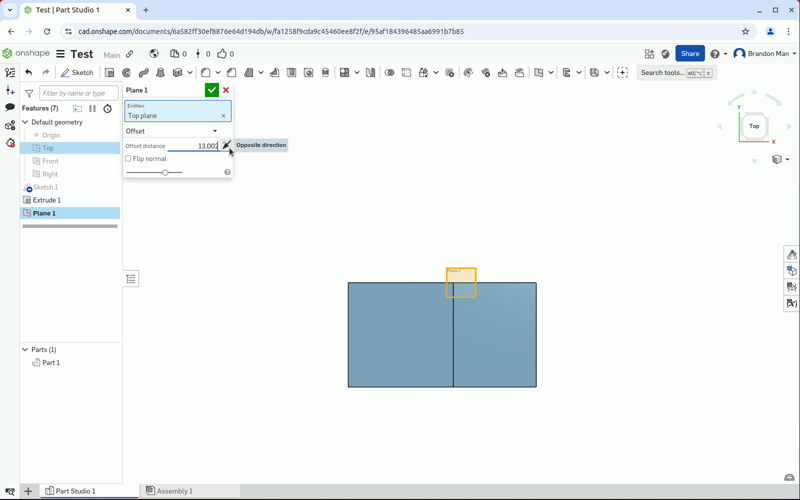
click(229, 147)
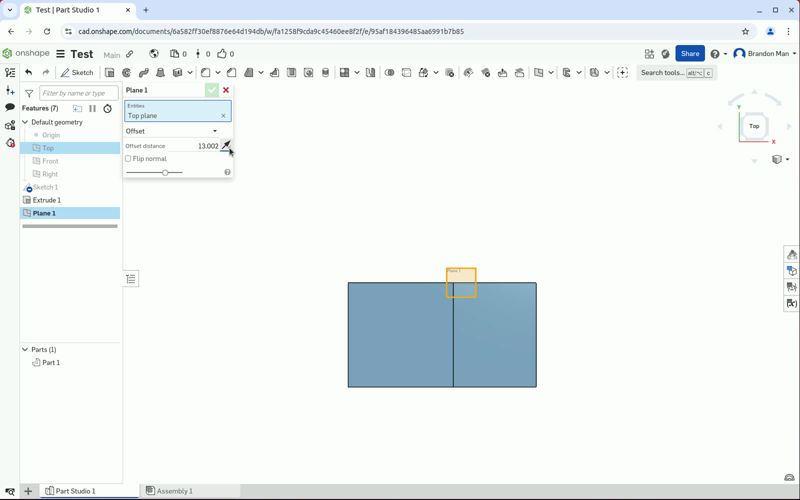
key(enter, 2)
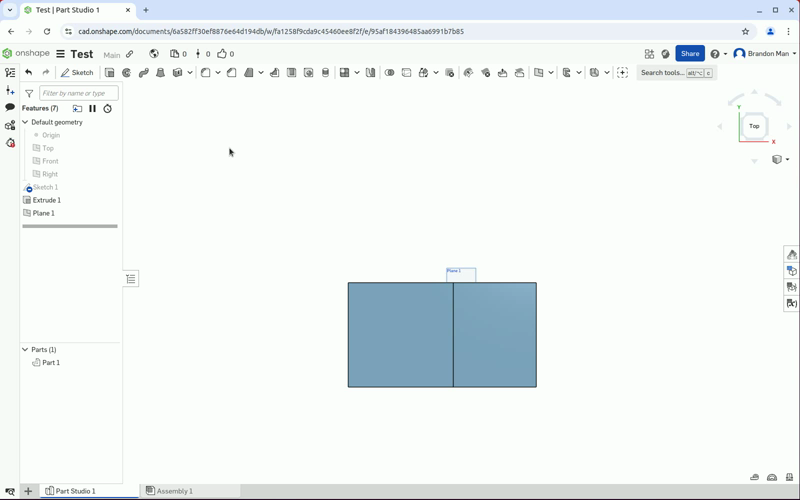
key(shift+s)
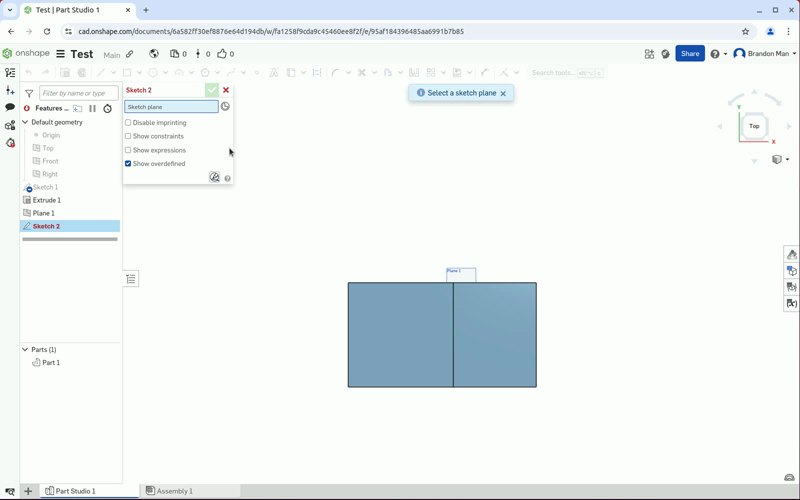
mouse_move(73, 215)
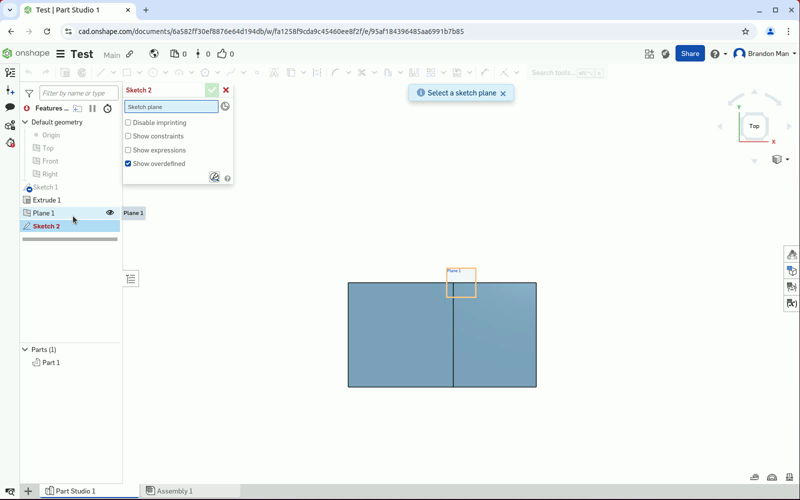
click(73, 215)
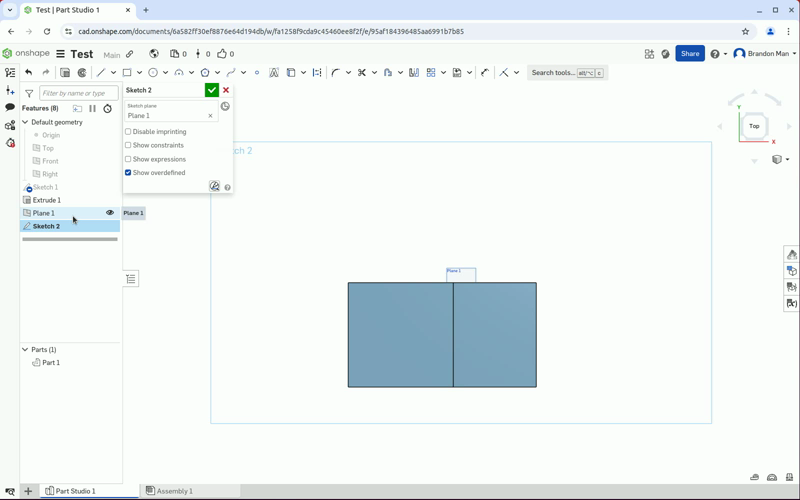
mouse_move(73, 352)
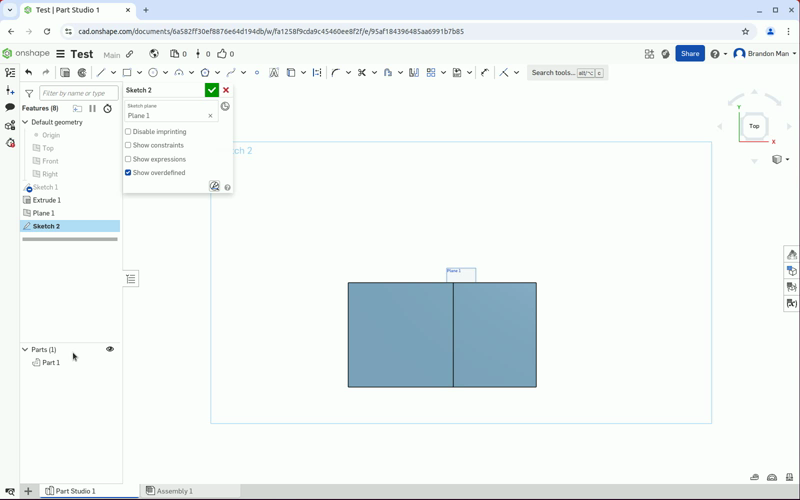
key(y)
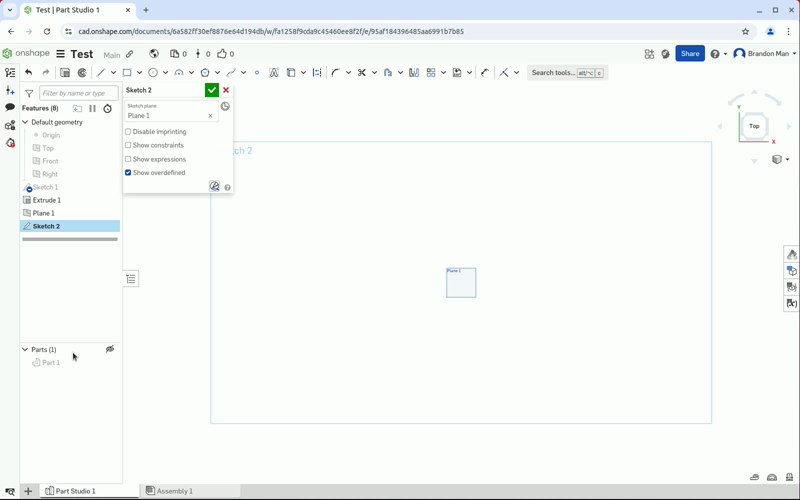
key(l)
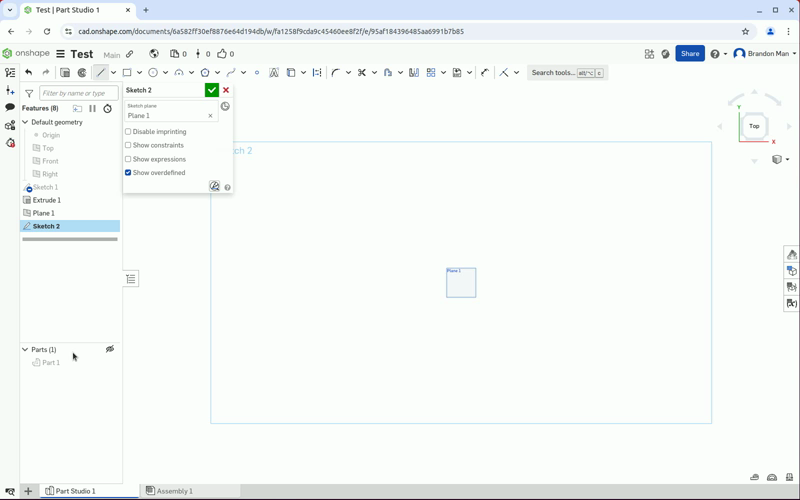
key_down(shift)
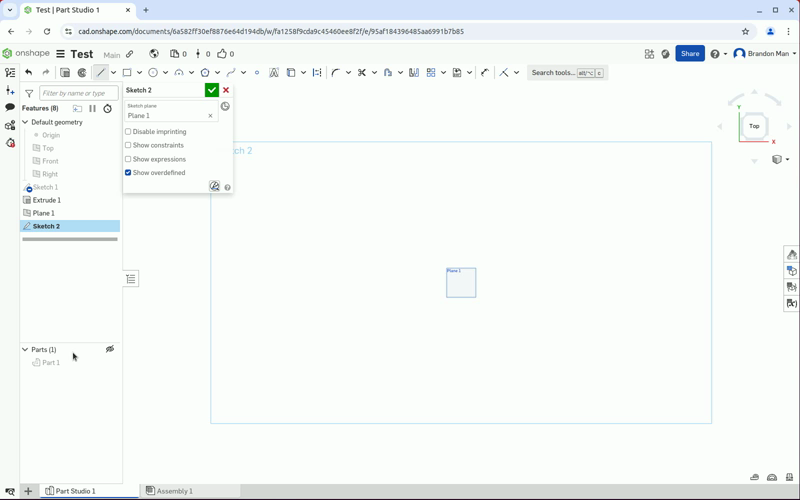
mouse_move(452, 325)
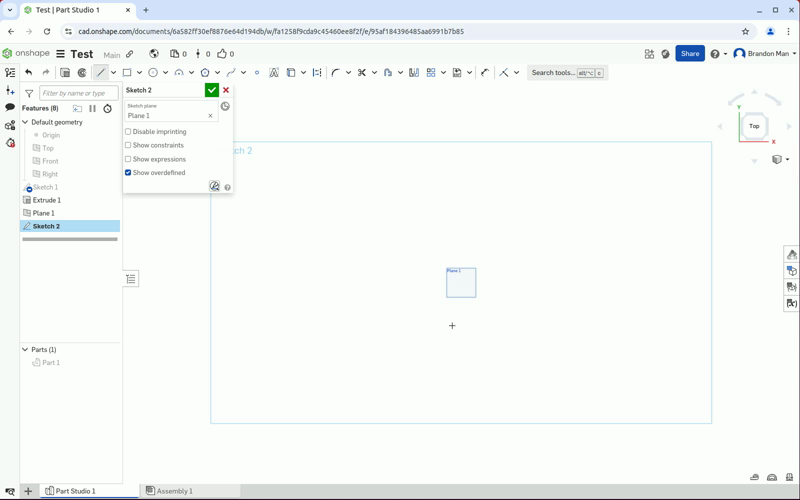
click(452, 325)
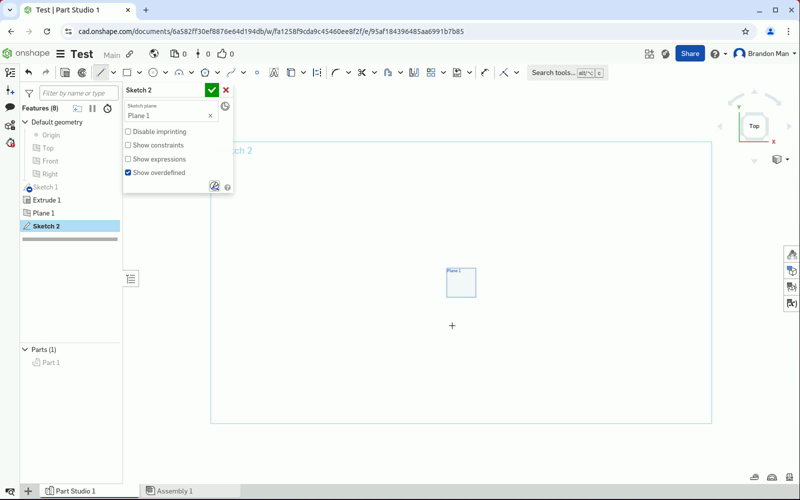
key_up(shift)
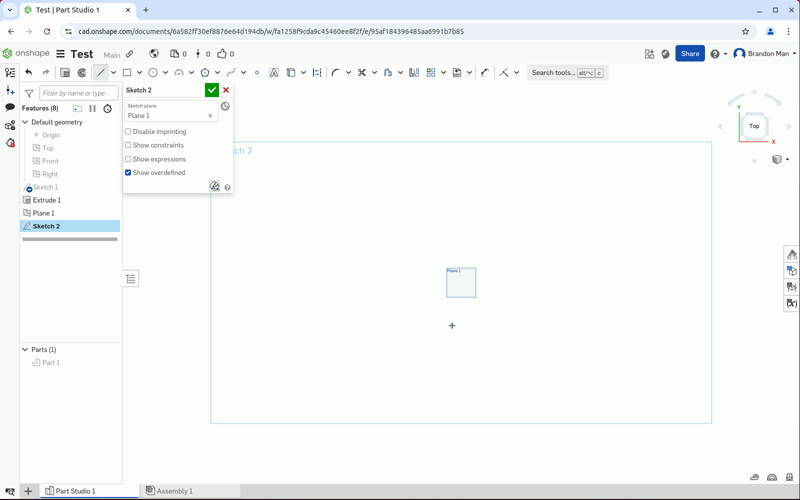
key_down(shift)
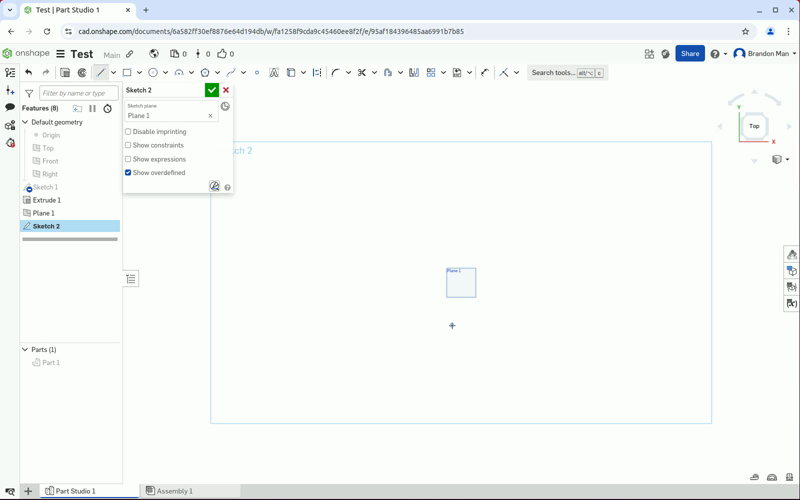
mouse_move(516, 325)
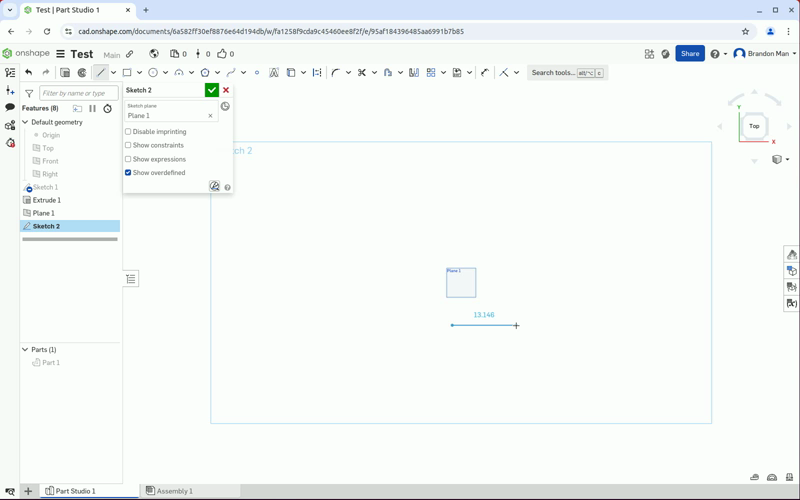
click(516, 325)
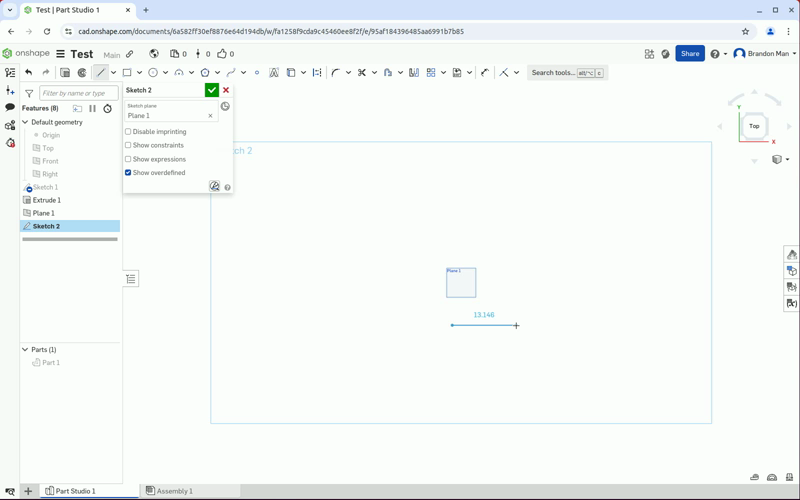
key_up(shift)
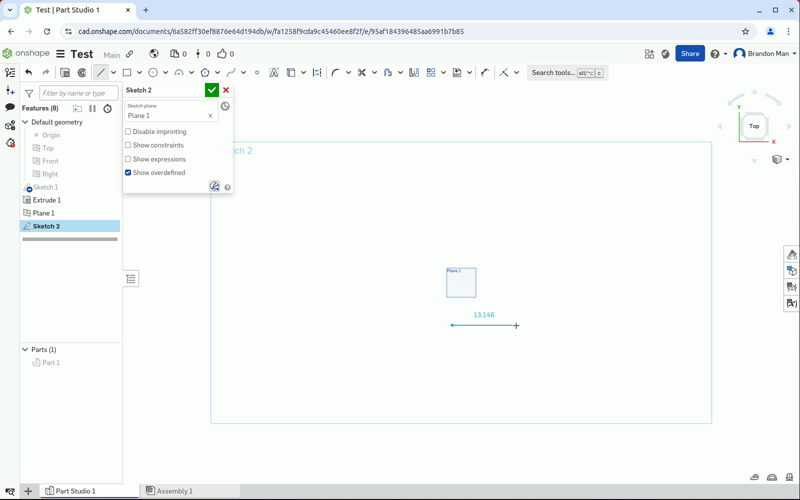
key_down(shift)
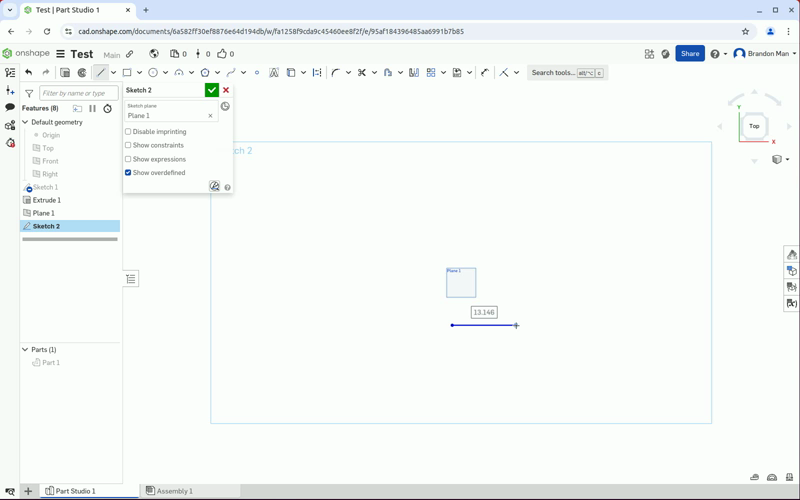
mouse_move(546, 325)
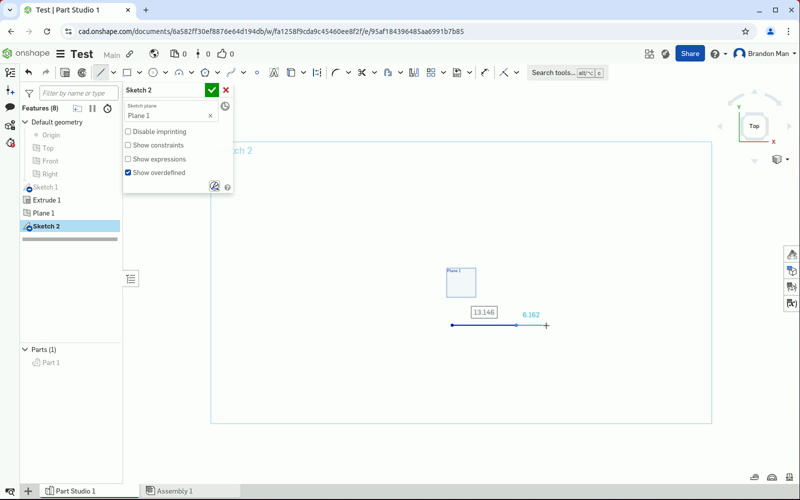
mouse_move(516, 282)
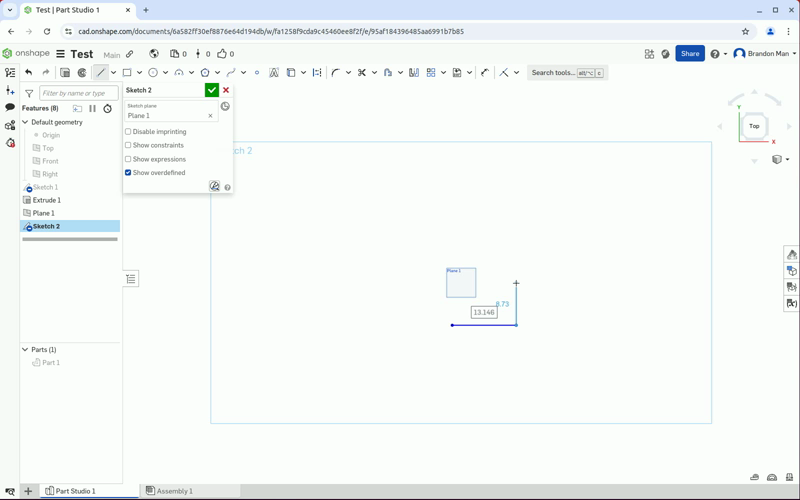
click(516, 282)
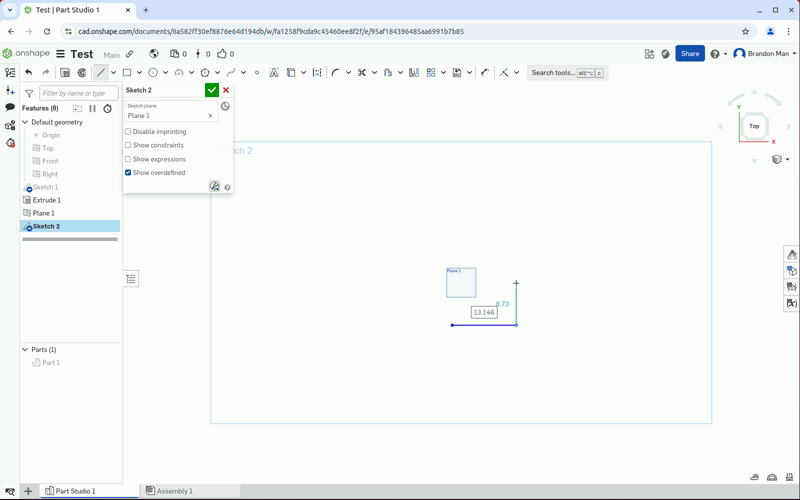
key_up(shift)
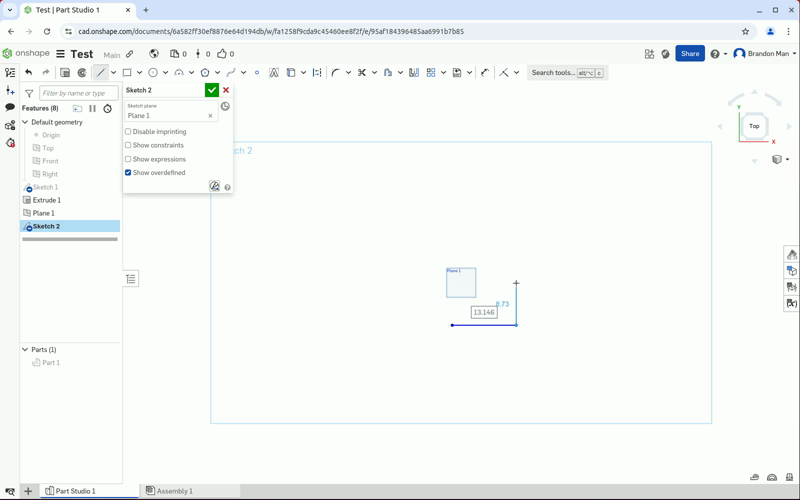
key_down(shift)
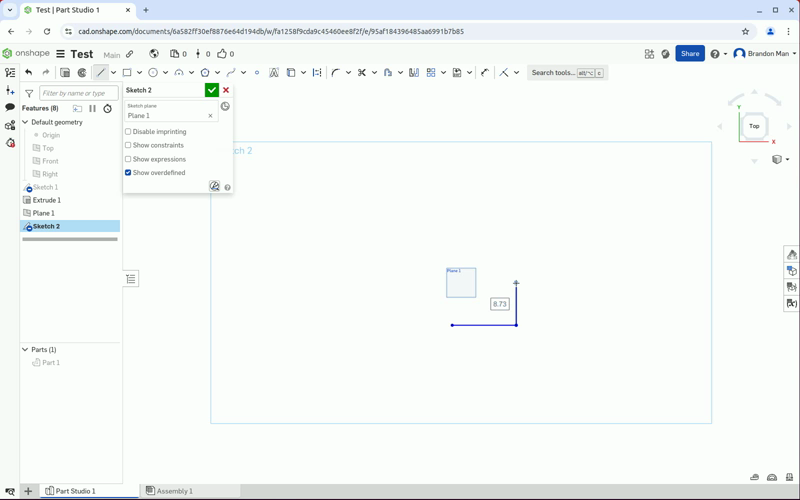
mouse_move(452, 282)
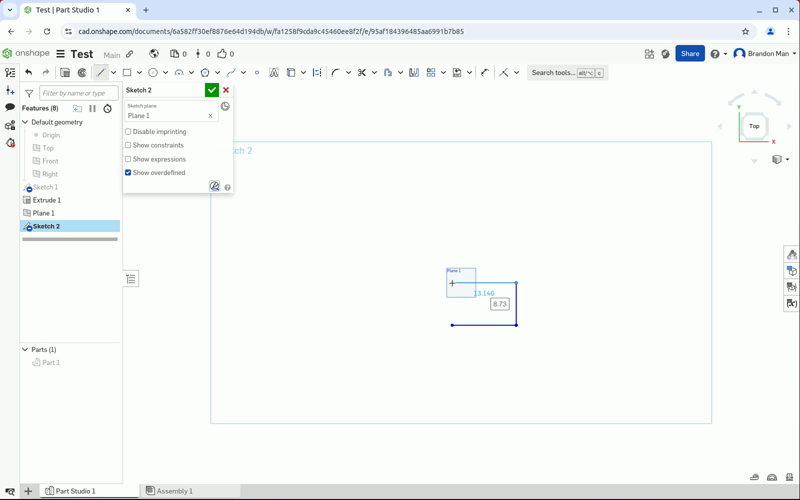
click(452, 282)
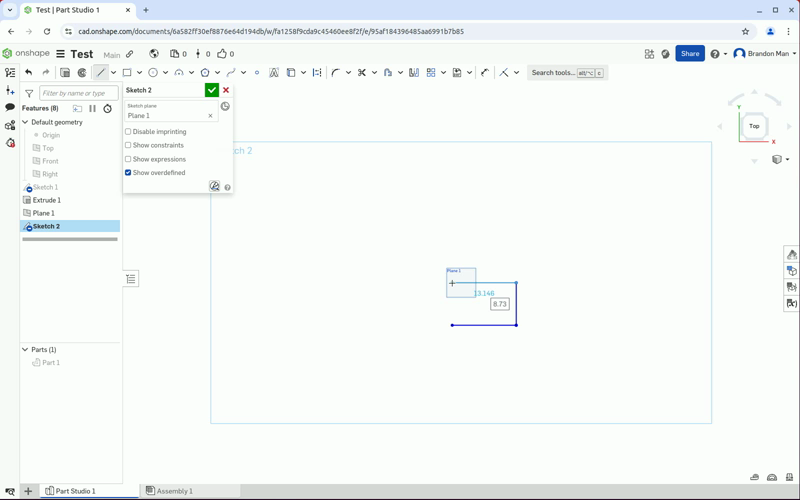
key_up(shift)
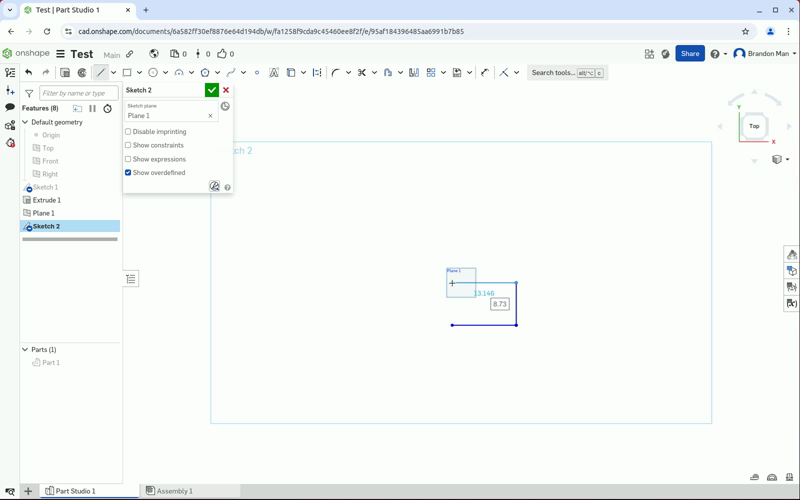
mouse_move(482, 282)
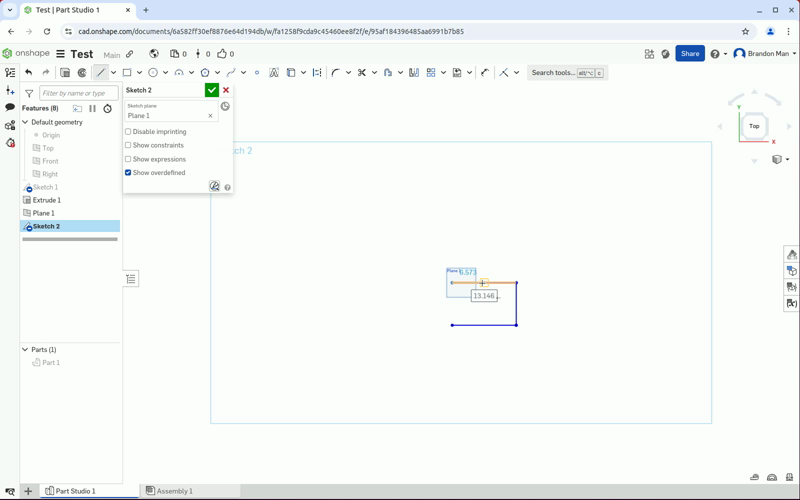
key_down(shift)
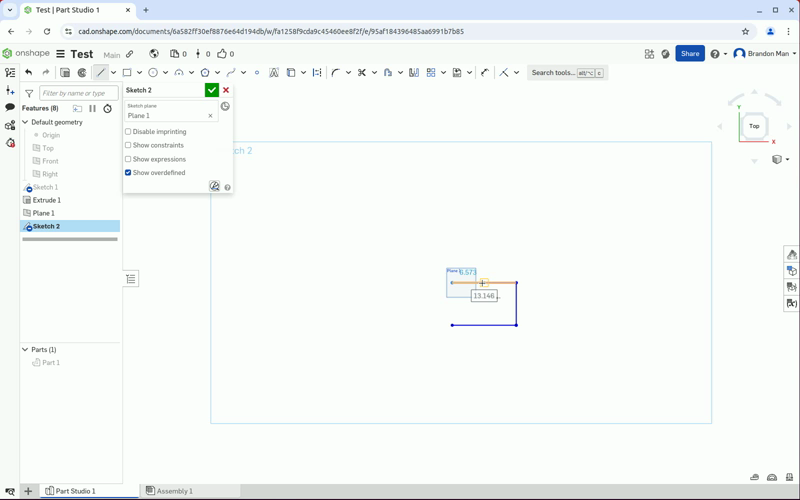
mouse_move(452, 325)
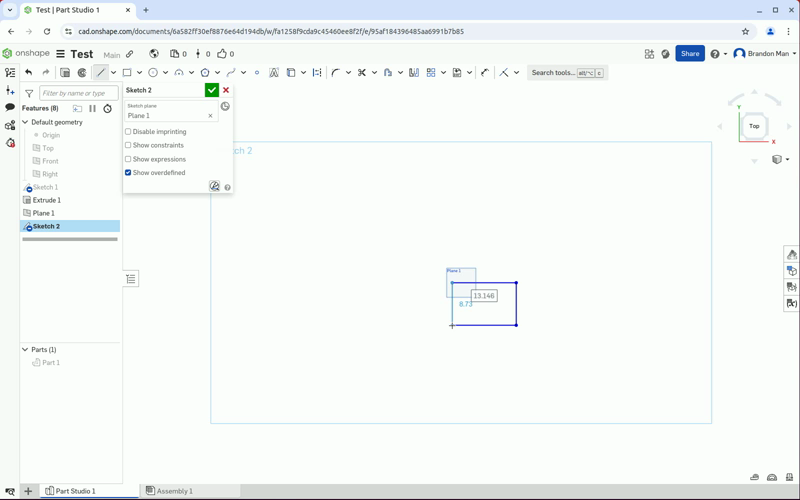
key_up(shift)
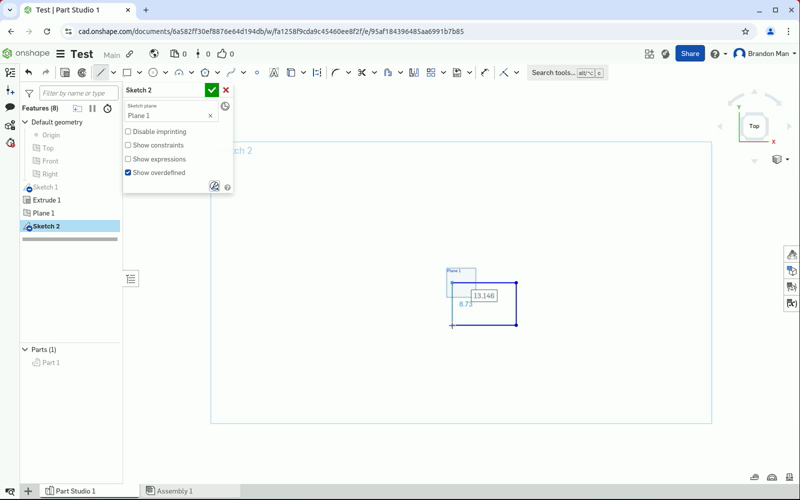
click(452, 325)
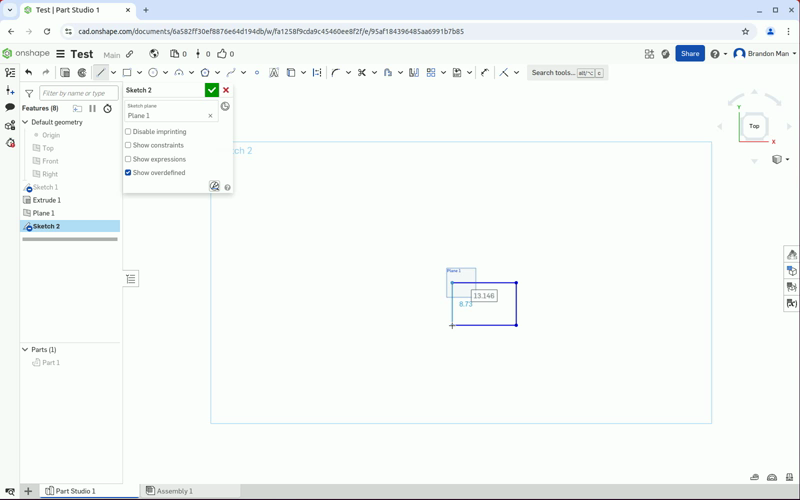
key(esc)
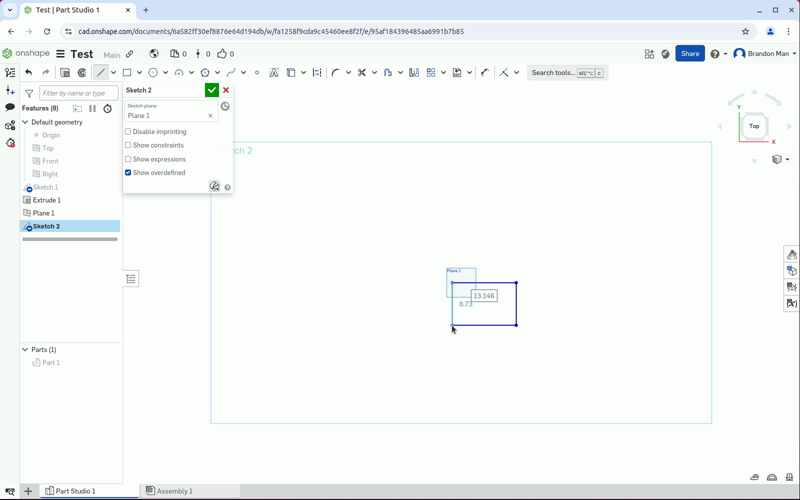
mouse_move(502, 308)
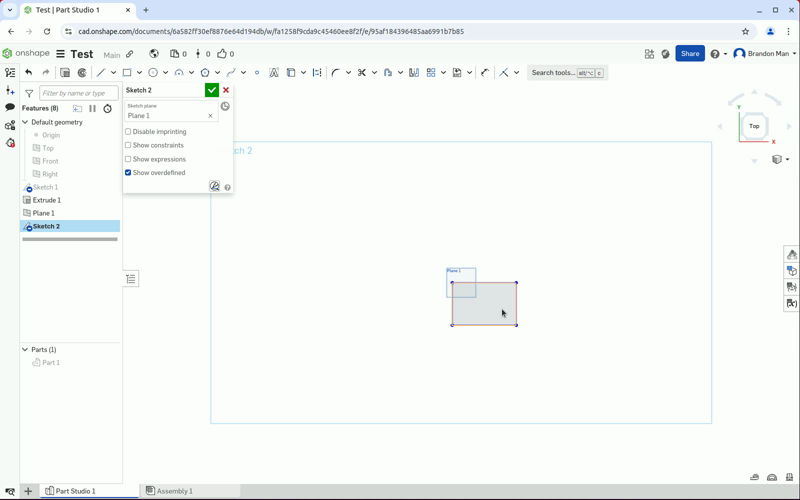
click(502, 308)
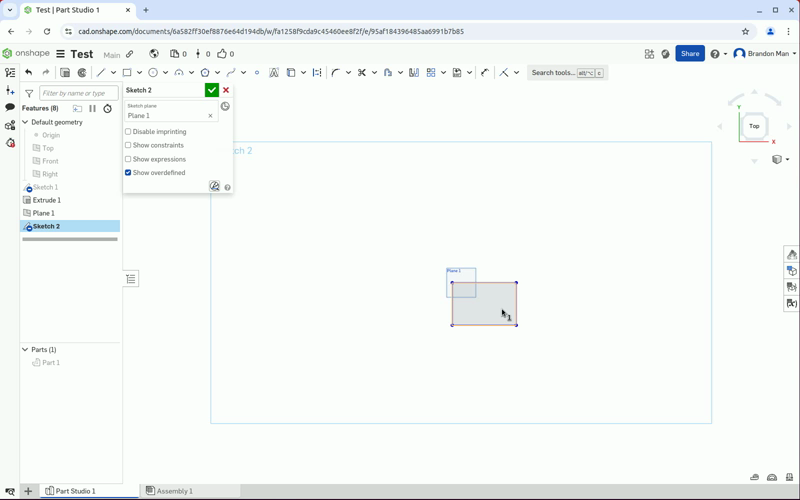
mouse_move(73, 352)
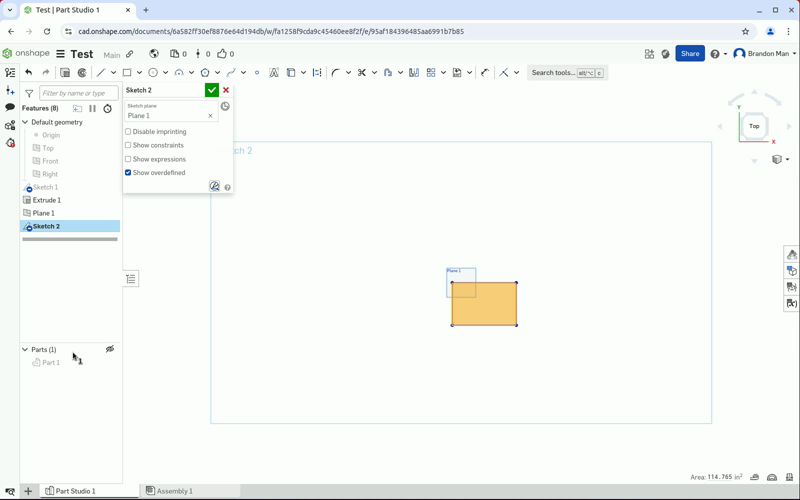
key(shift+y)
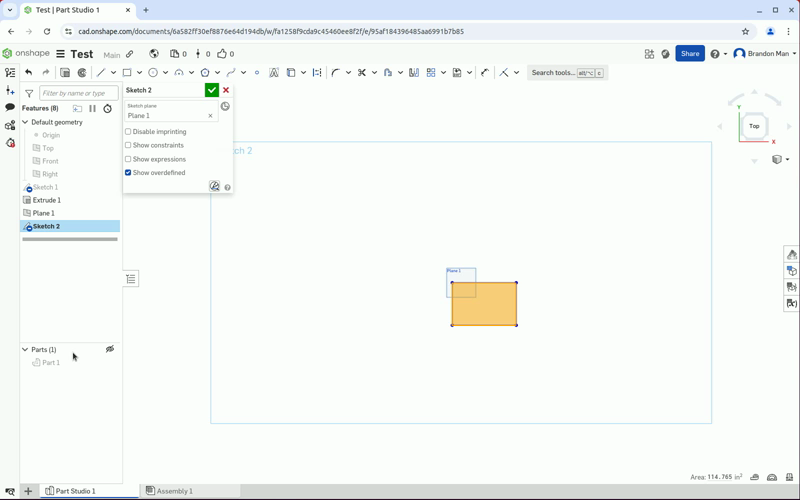
key(shift+e)
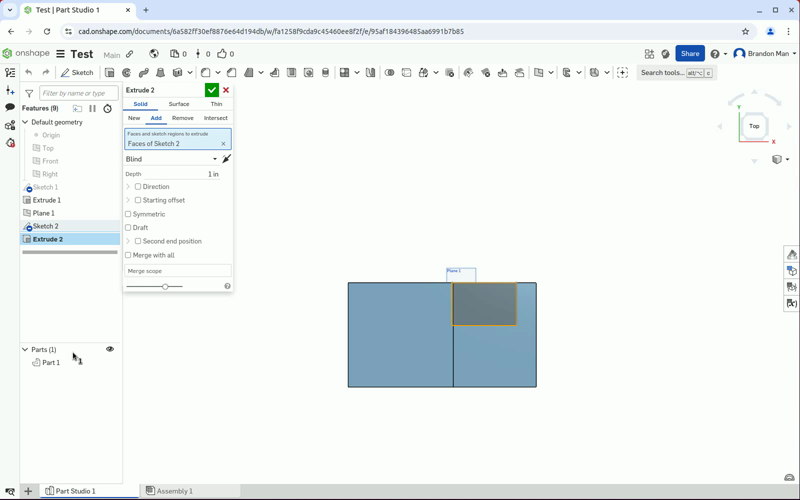
mouse_move(143, 106)
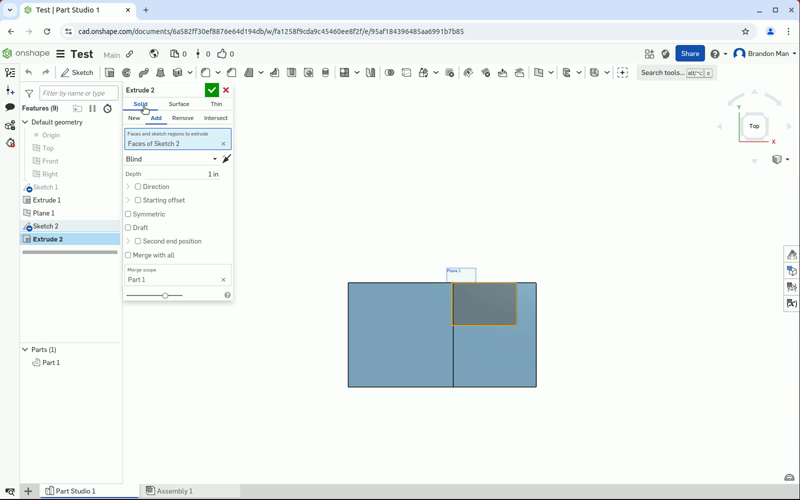
click(143, 106)
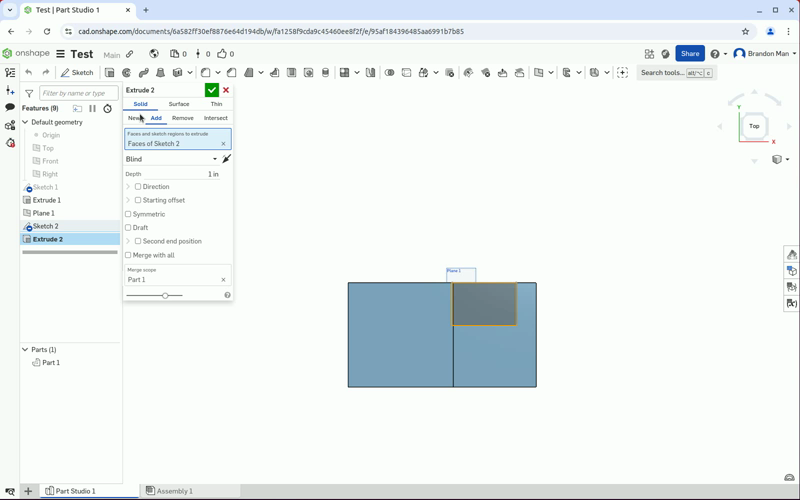
mouse_move(137, 120)
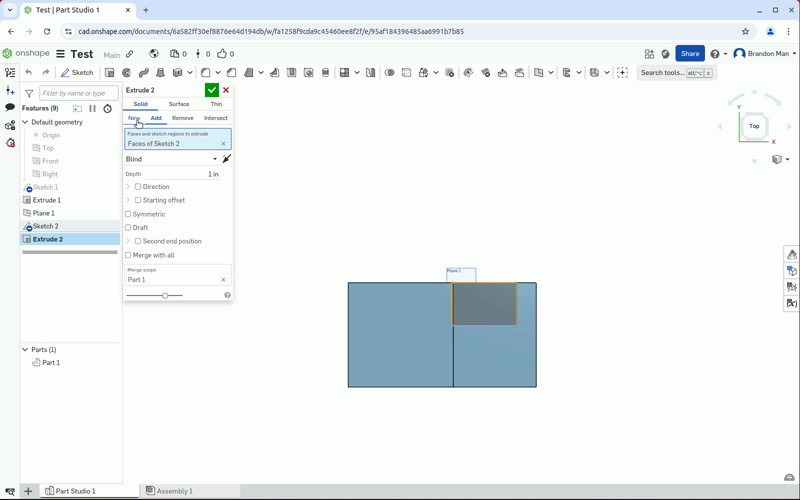
click(137, 120)
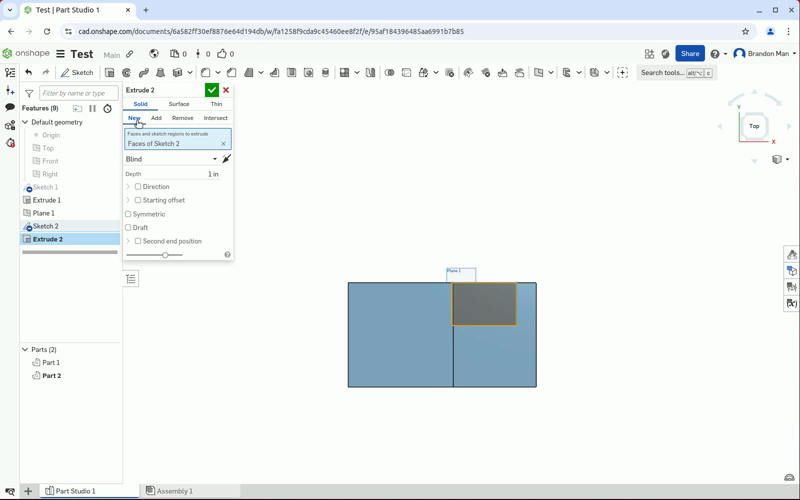
key(tab, 4)
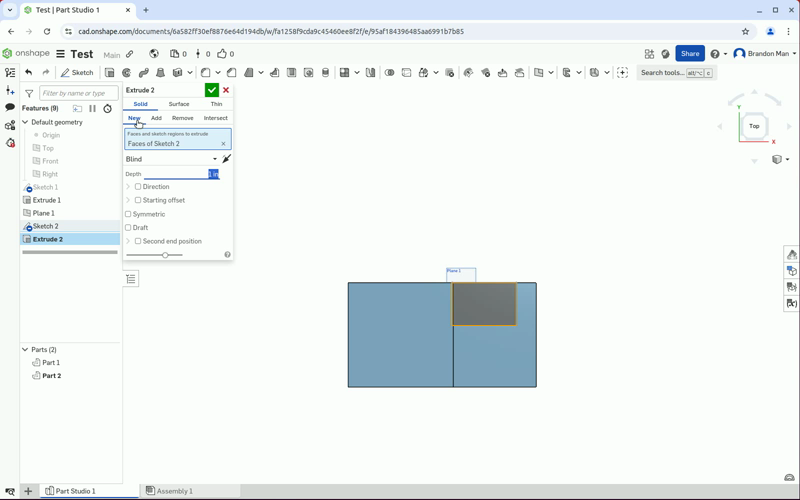
text(17.09)
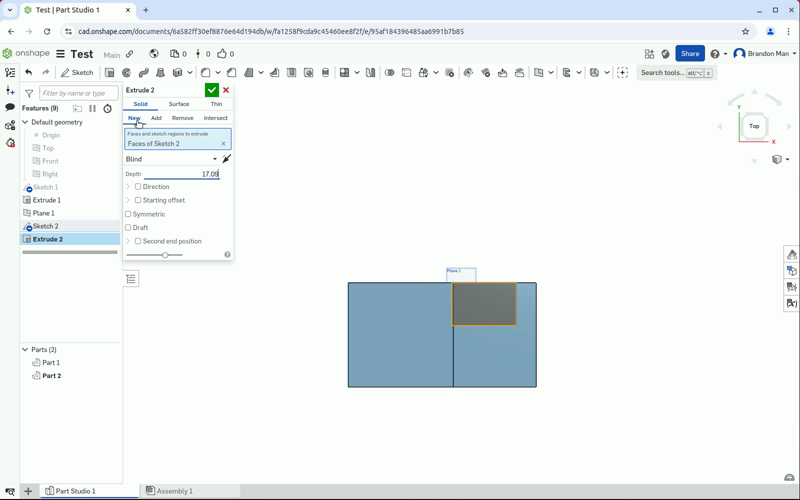
key(enter)
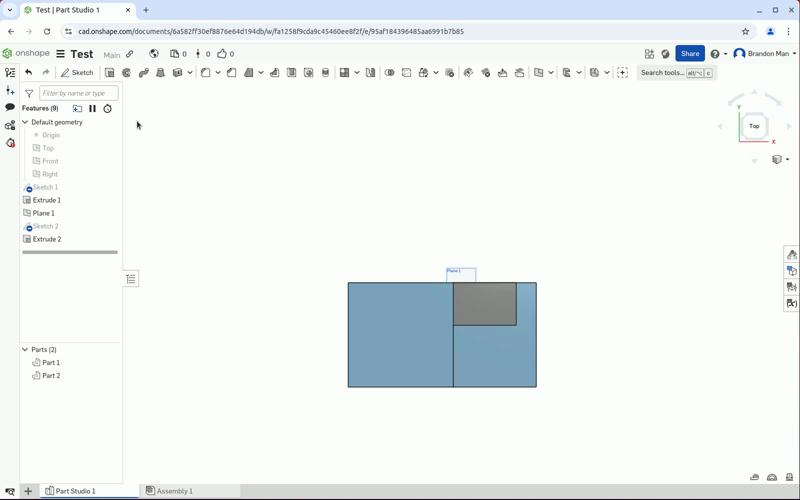
key(shift+h)
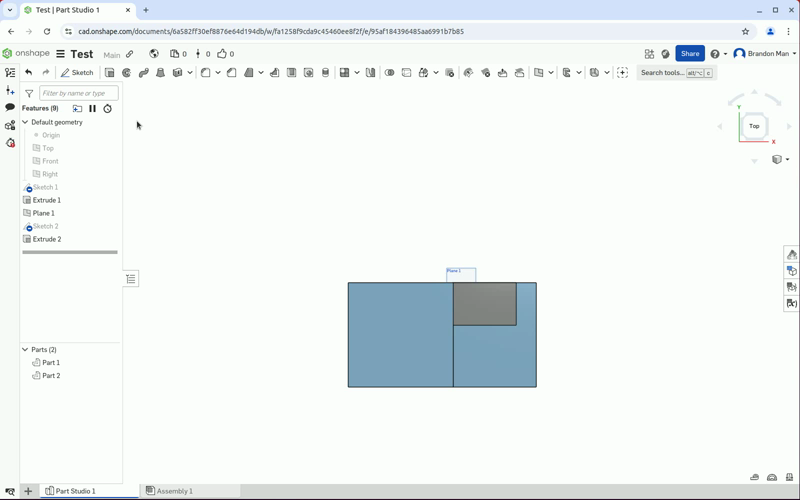
key(shift+h)
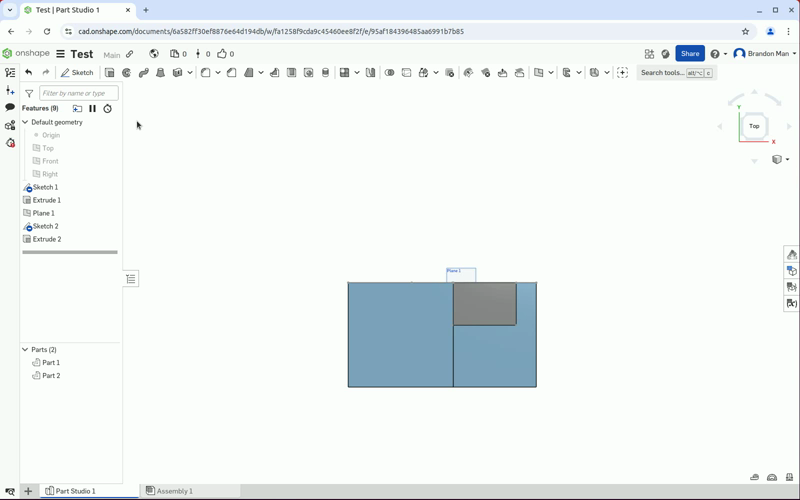
key(shift+7)
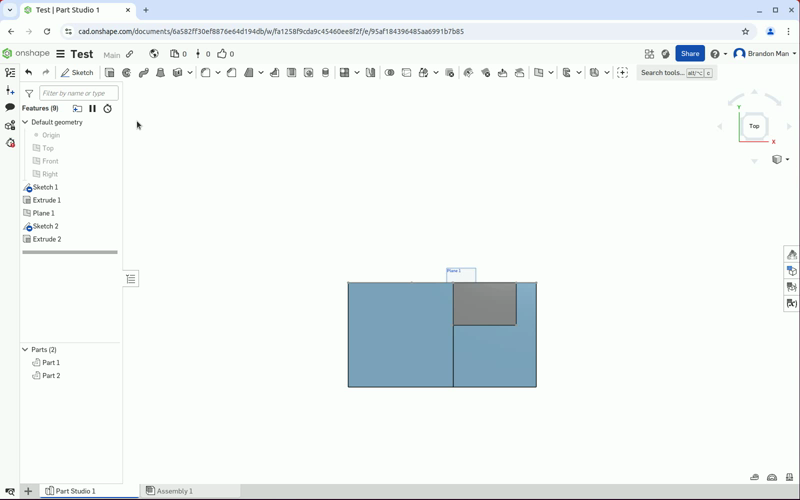
key(up, 3)
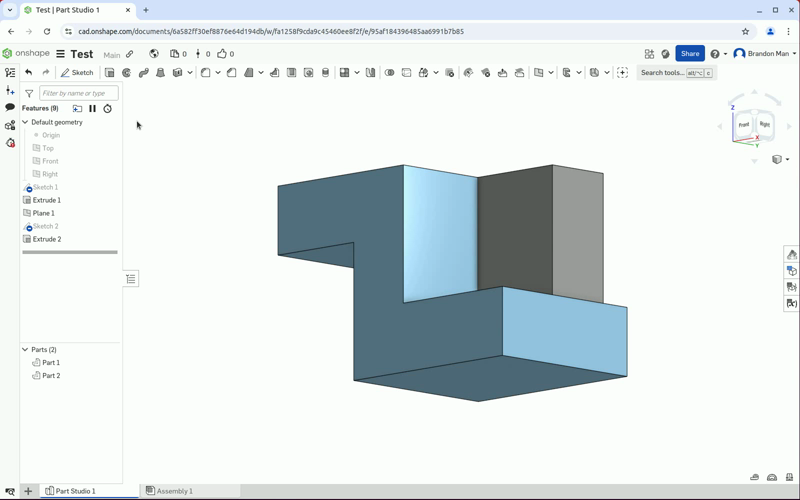
key(left, 3)
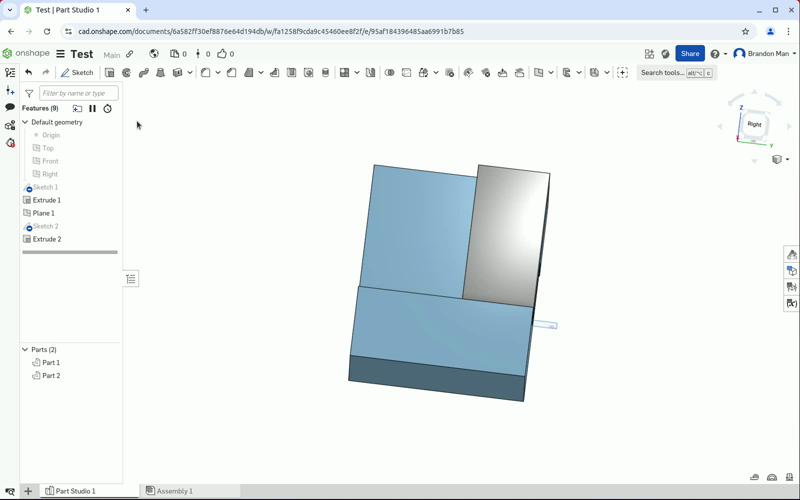
key(right, 3)
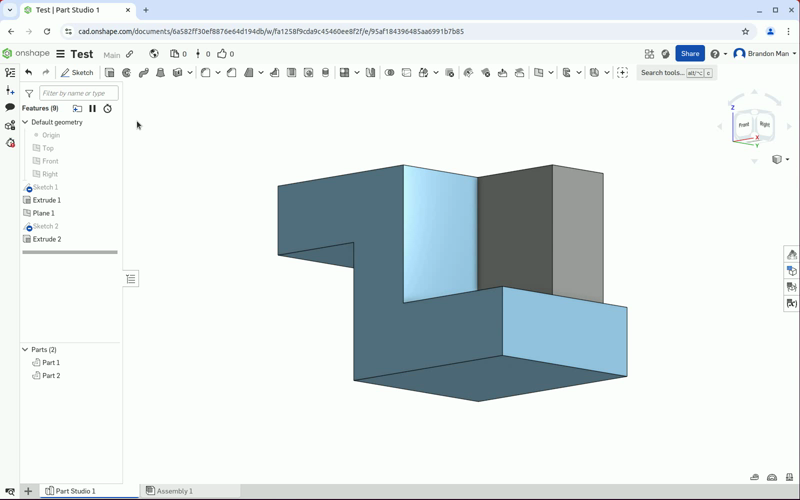
key(down, 3)
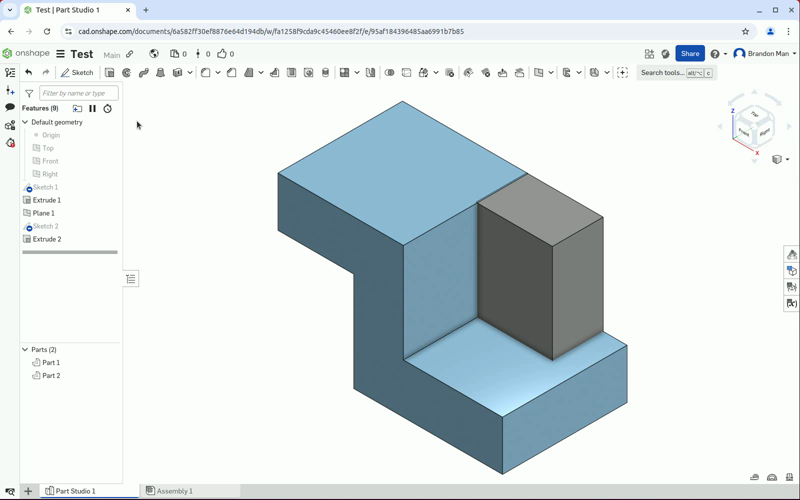
mouse_move(73, 189)
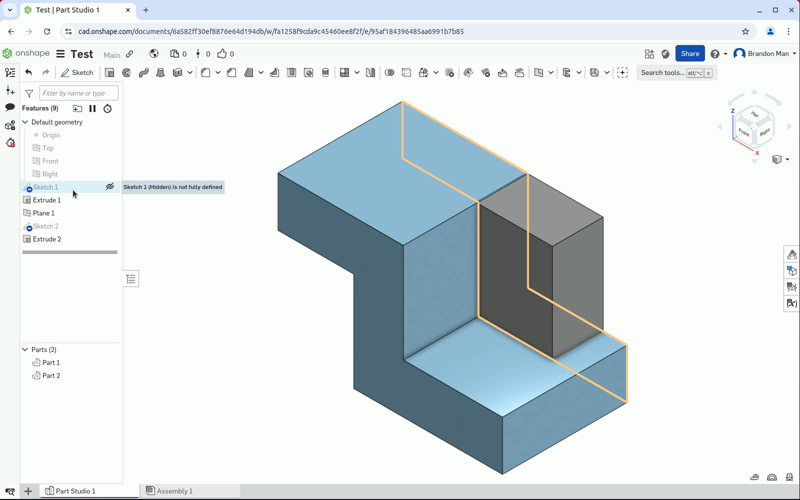
click(73, 189)